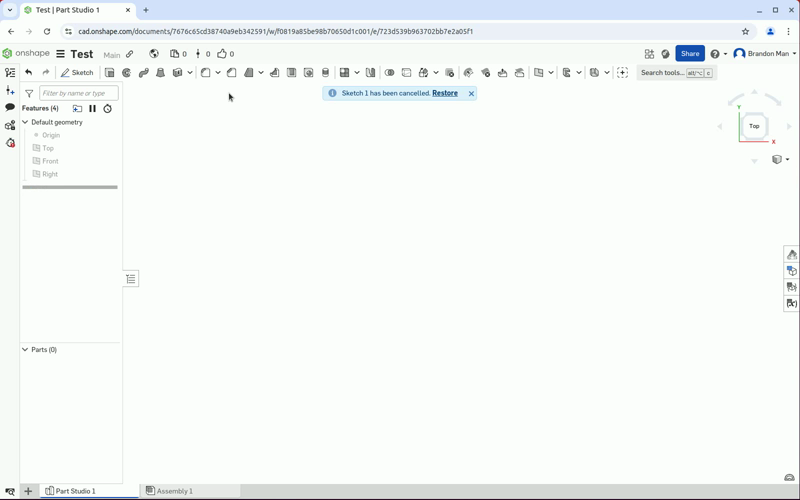
key(shift+h)
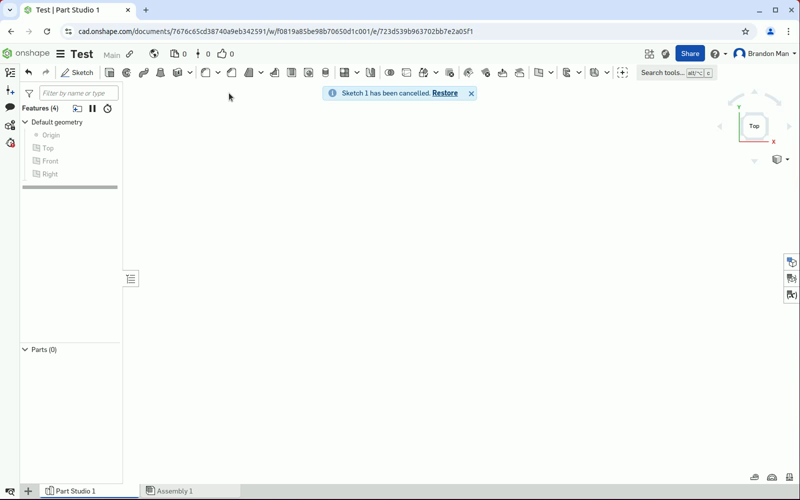
mouse_move(73, 352)
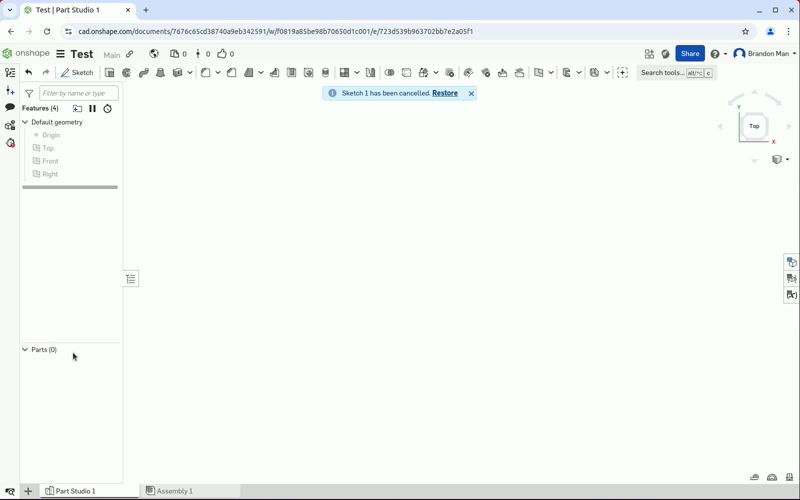
key(y)
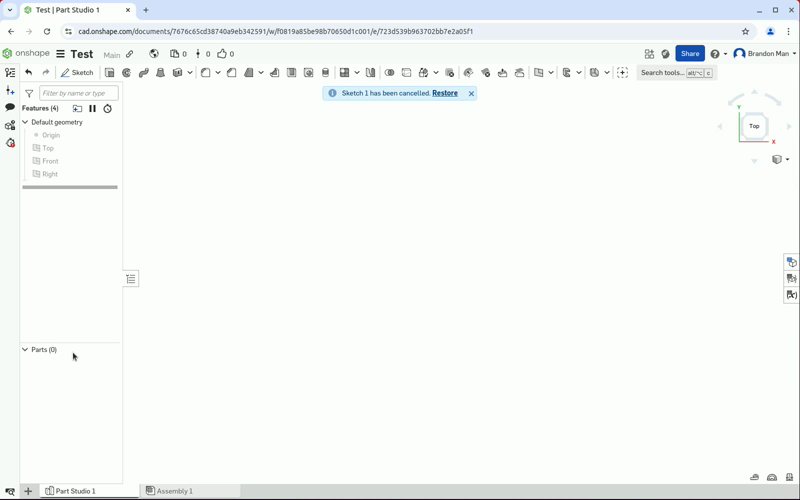
key(shift+p)
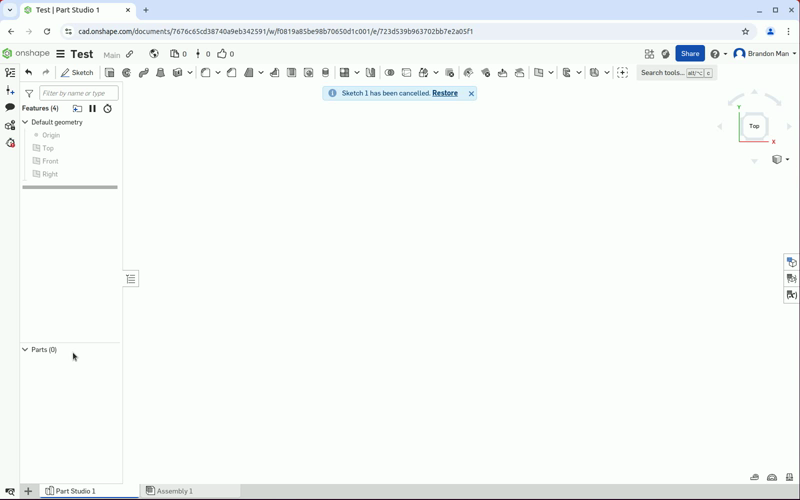
key(space)
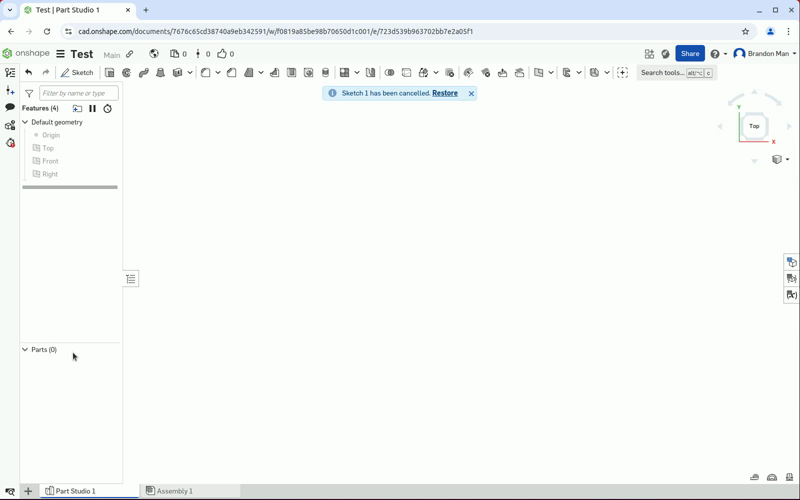
key_down(shift)
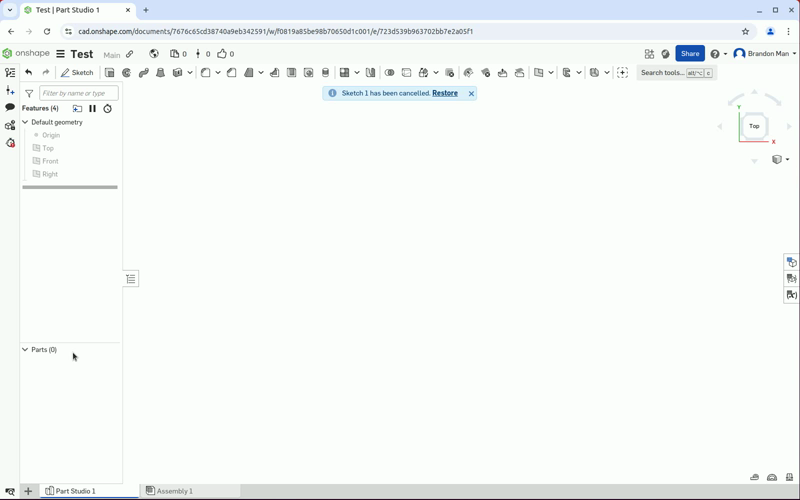
key(up)
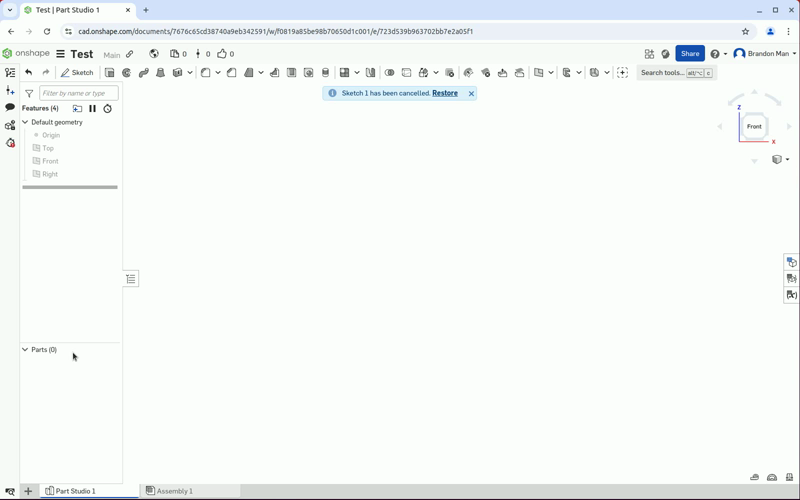
key_up(shift)
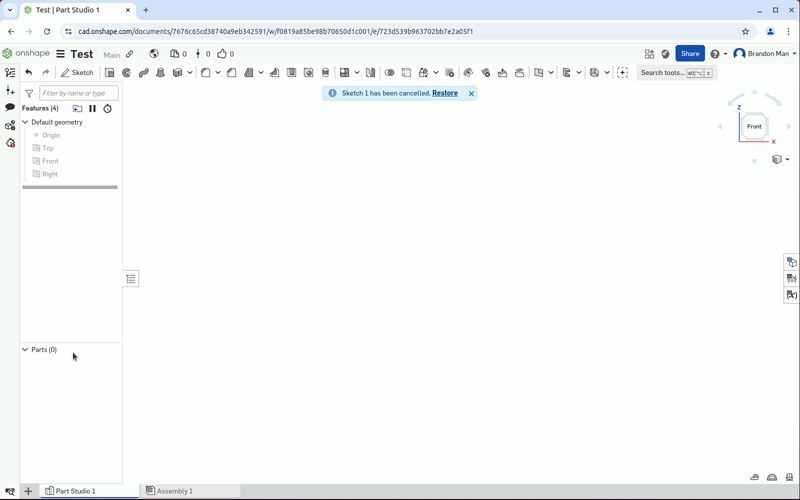
mouse_move(73, 352)
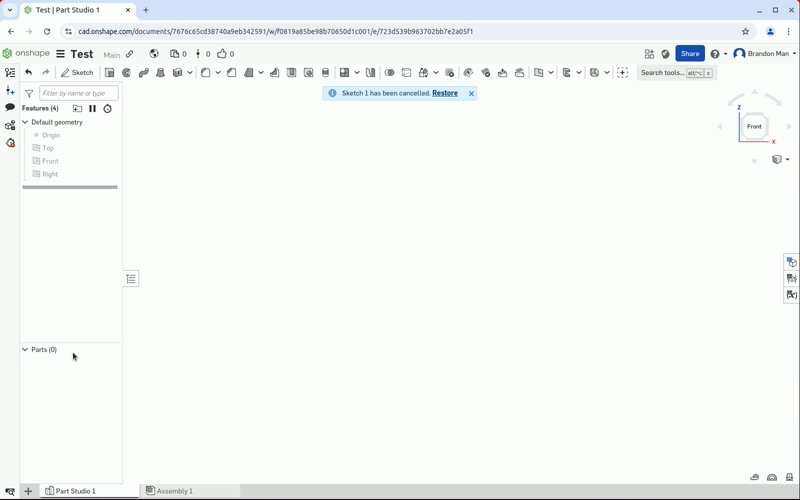
key(shift+y)
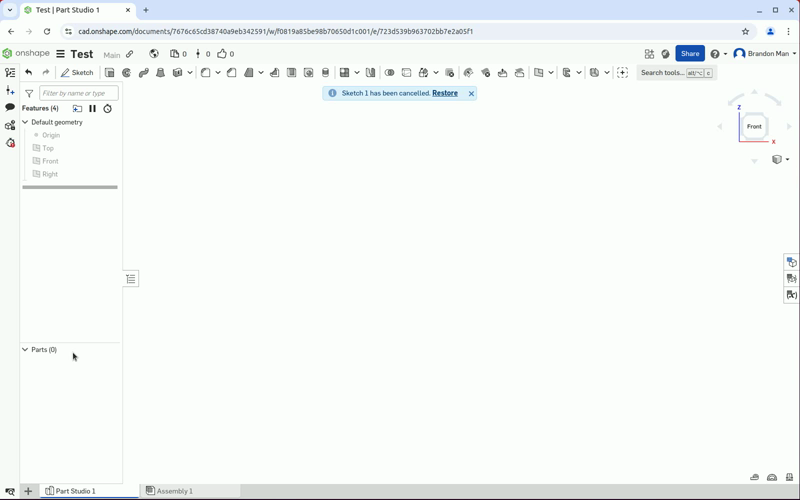
key(shift+s)
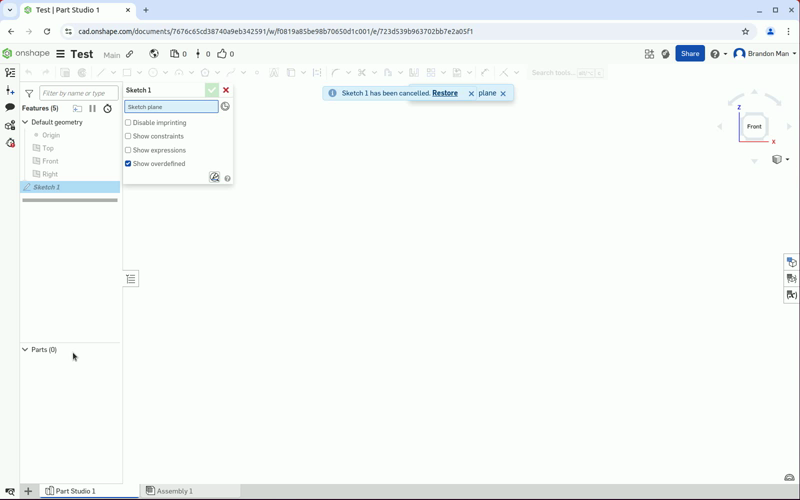
mouse_move(73, 163)
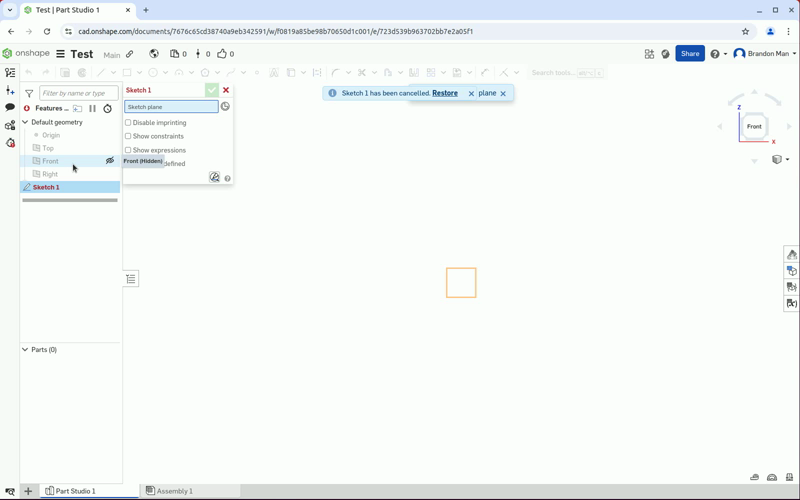
click(73, 163)
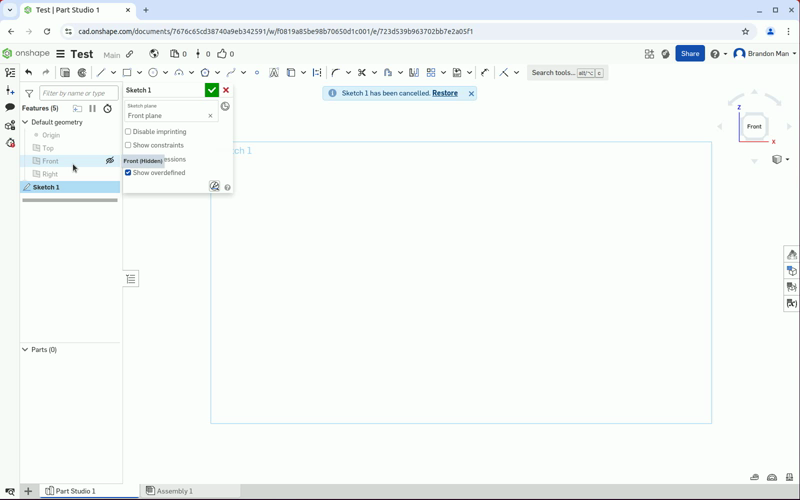
mouse_move(73, 352)
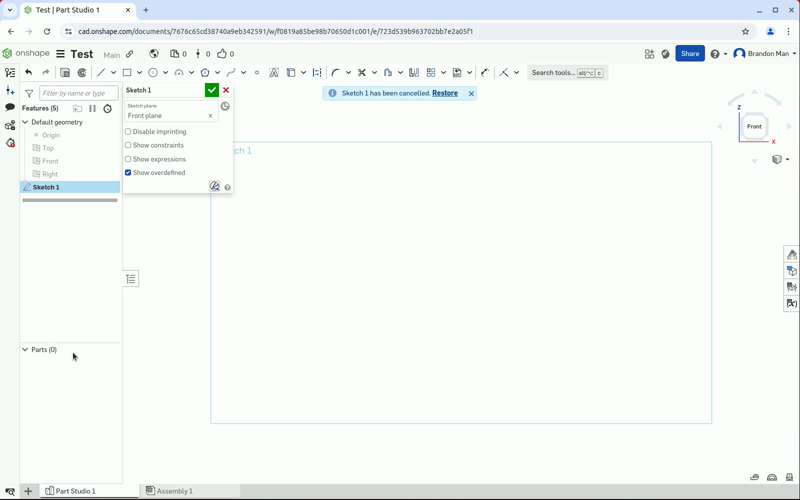
key(y)
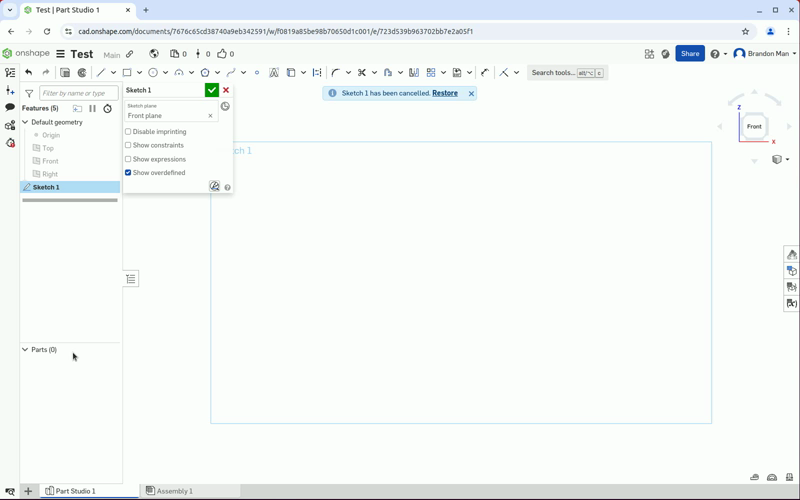
key(c)
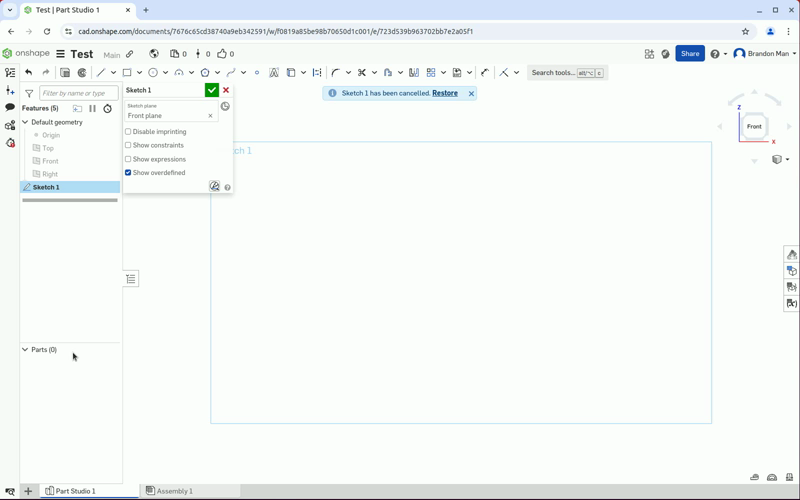
key_down(shift)
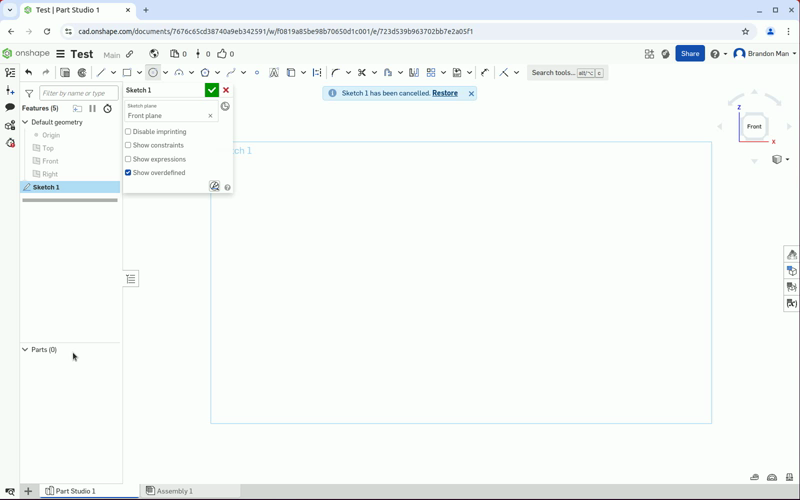
mouse_move(461, 282)
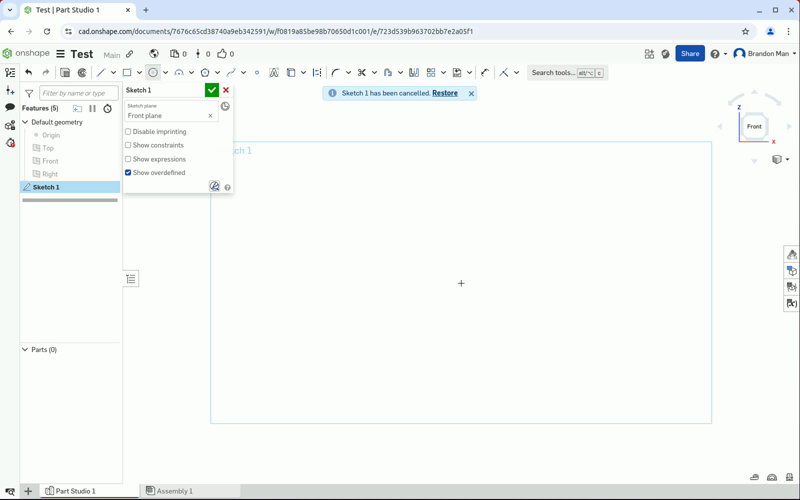
click(461, 282)
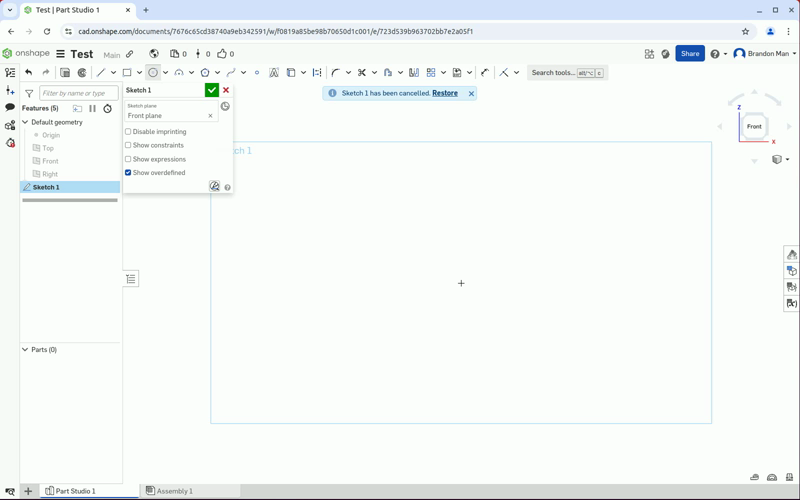
key_up(shift)
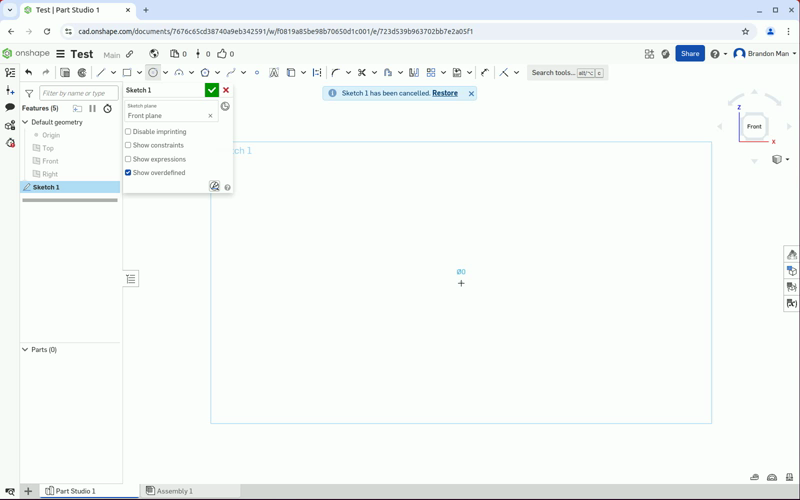
mouse_move(574, 282)
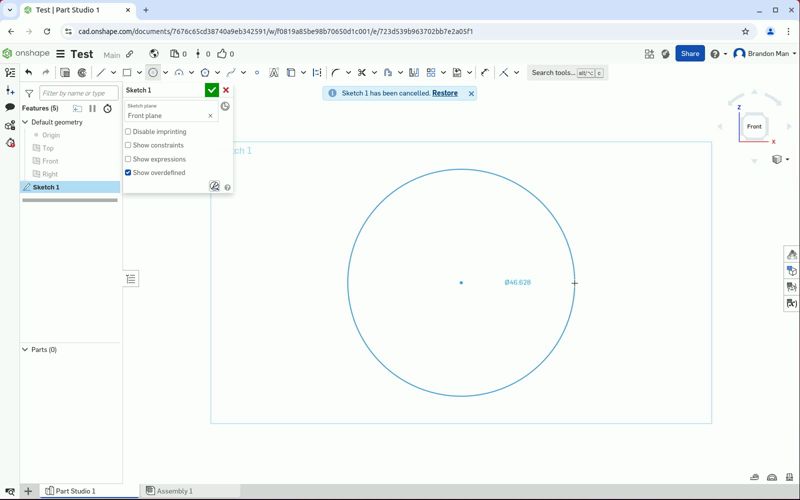
click(574, 282)
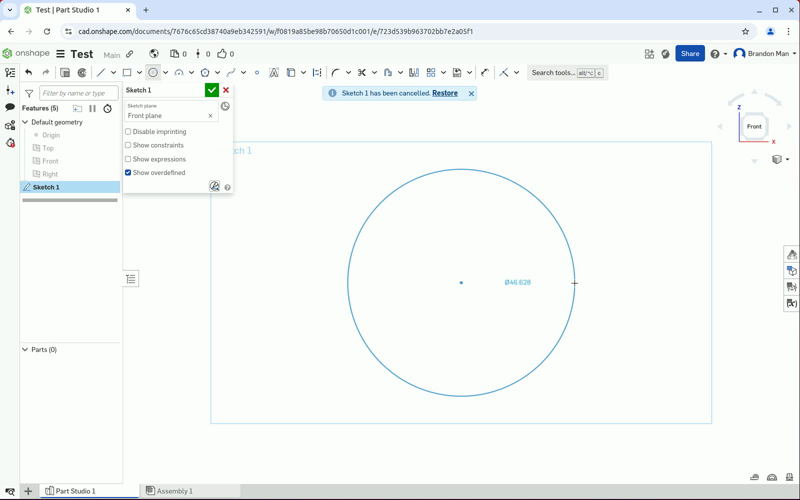
key(esc)
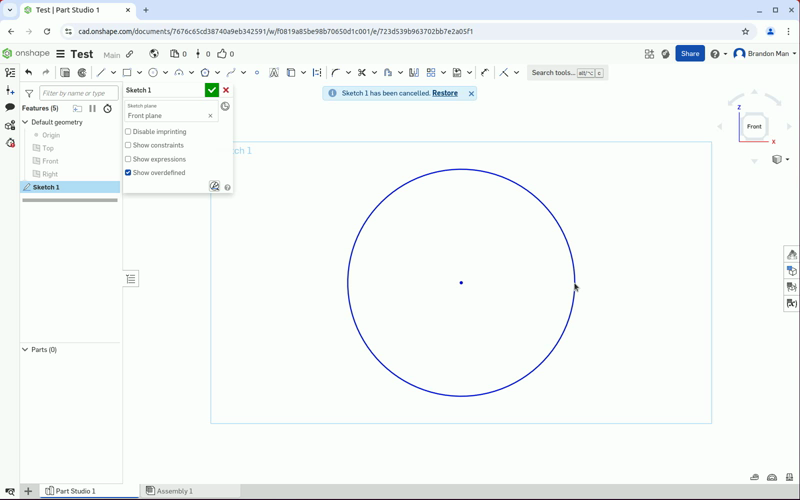
key(c)
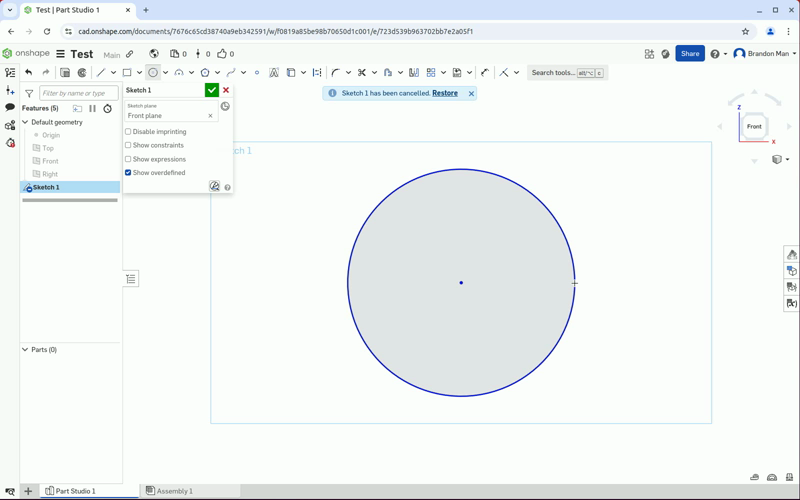
key_down(shift)
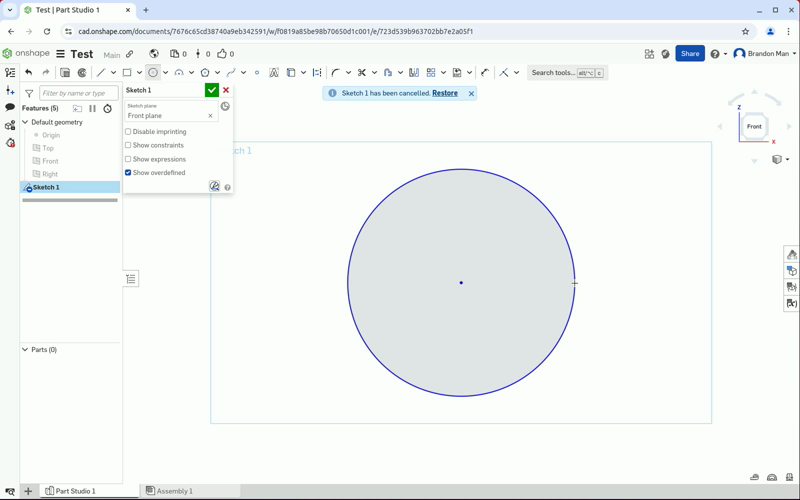
mouse_move(461, 282)
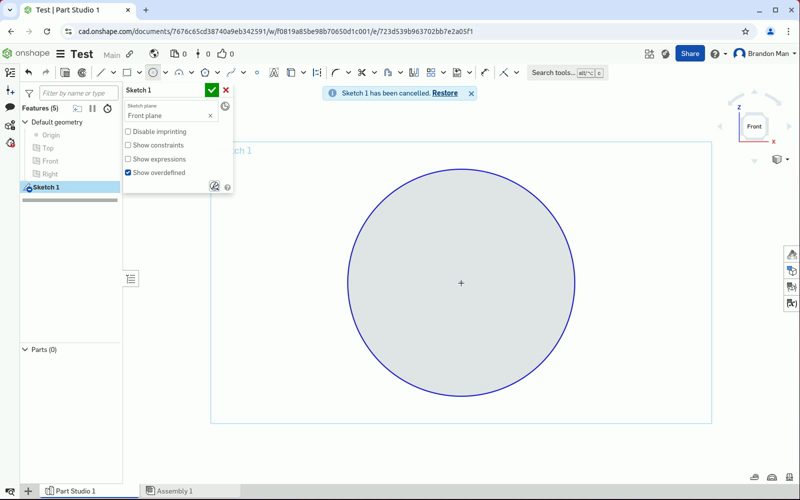
click(461, 282)
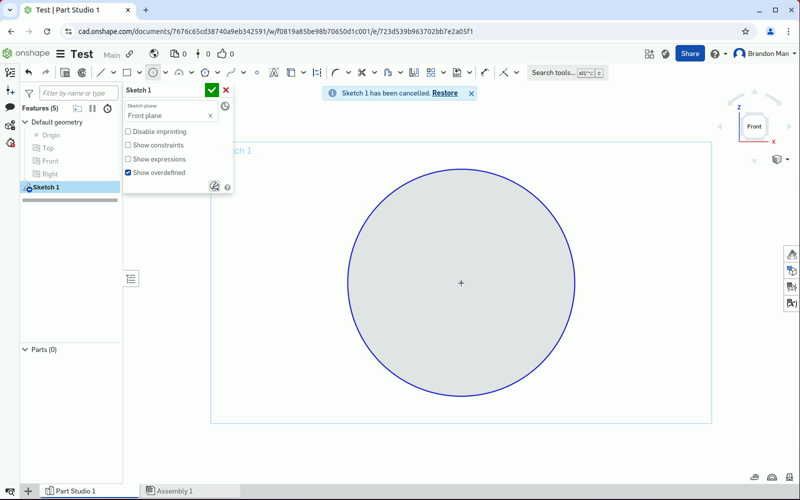
key_up(shift)
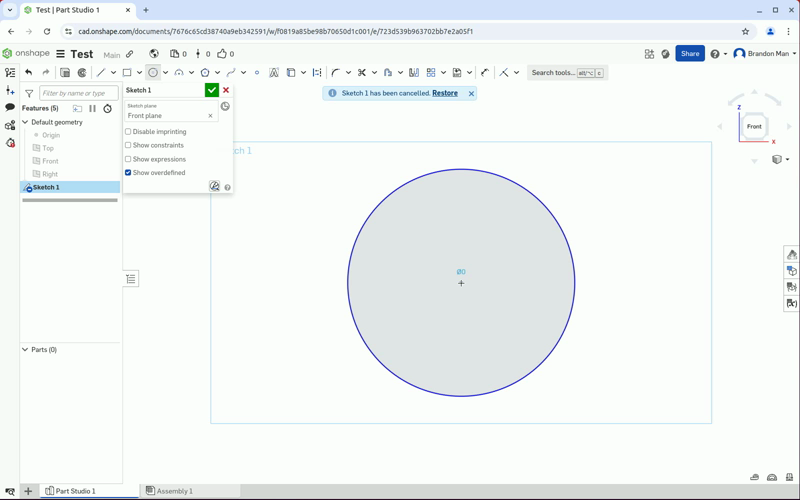
mouse_move(565, 282)
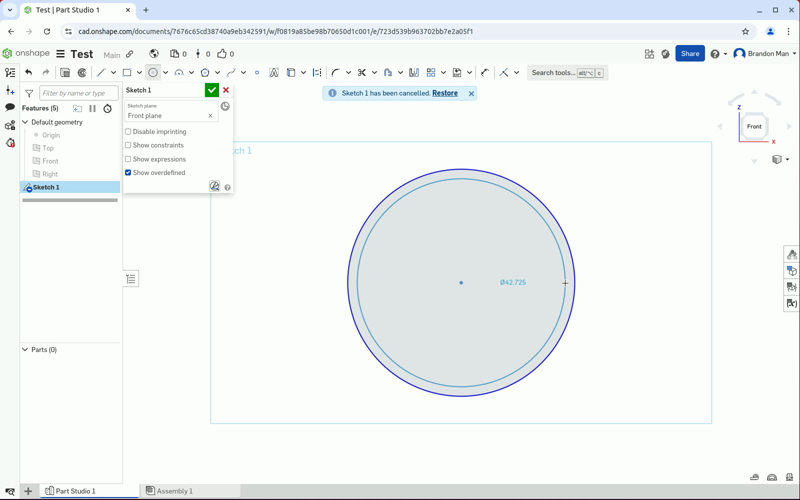
click(565, 282)
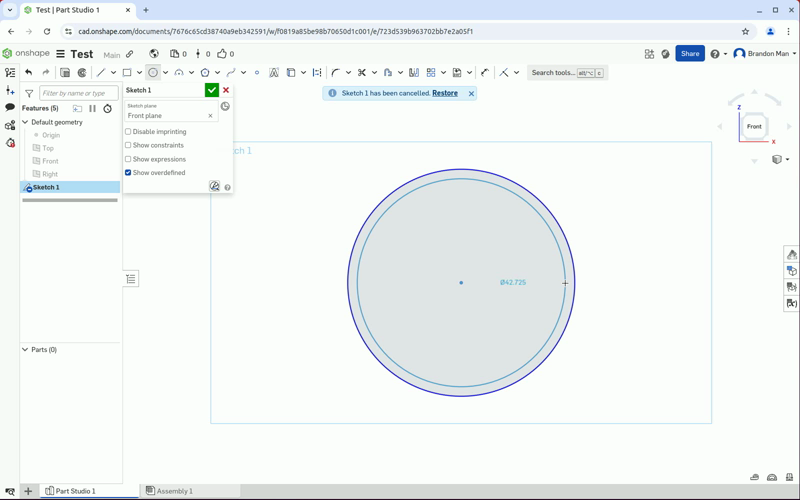
key(esc)
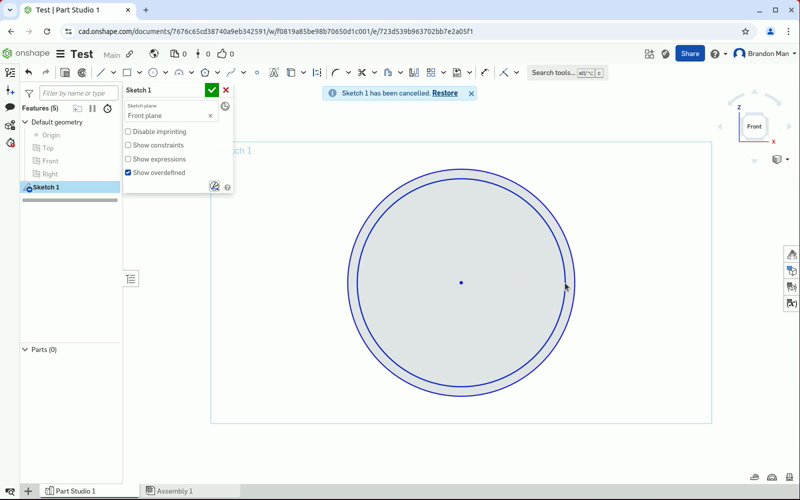
mouse_move(567, 264)
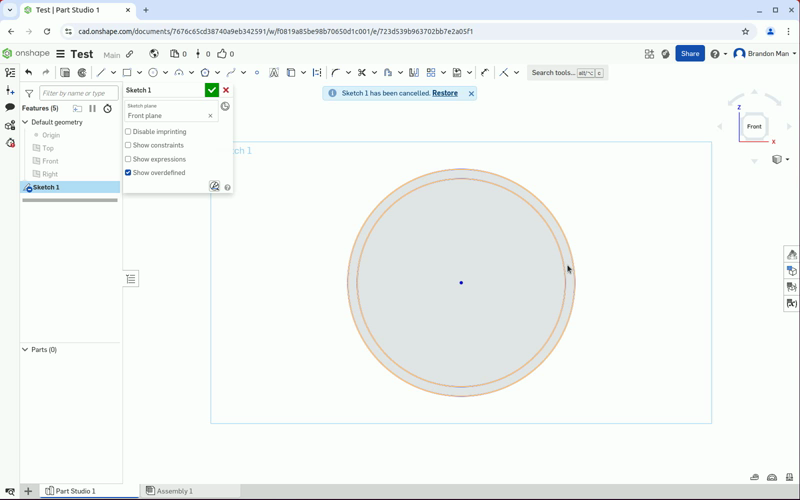
click(567, 264)
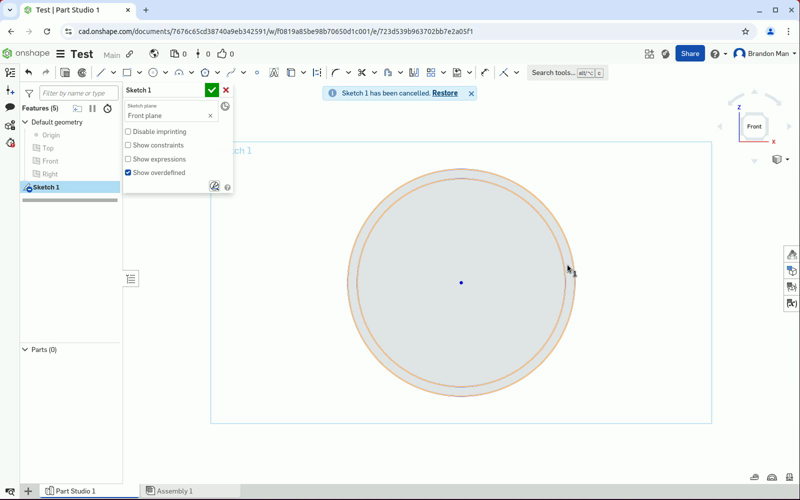
mouse_move(73, 352)
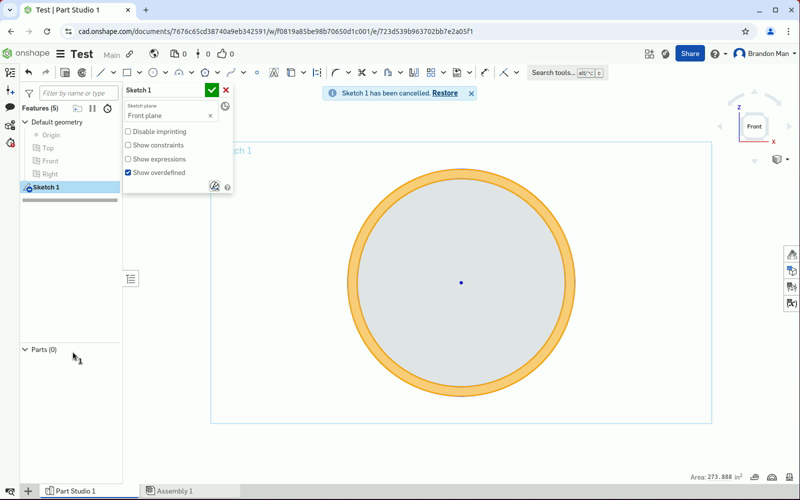
key(shift+y)
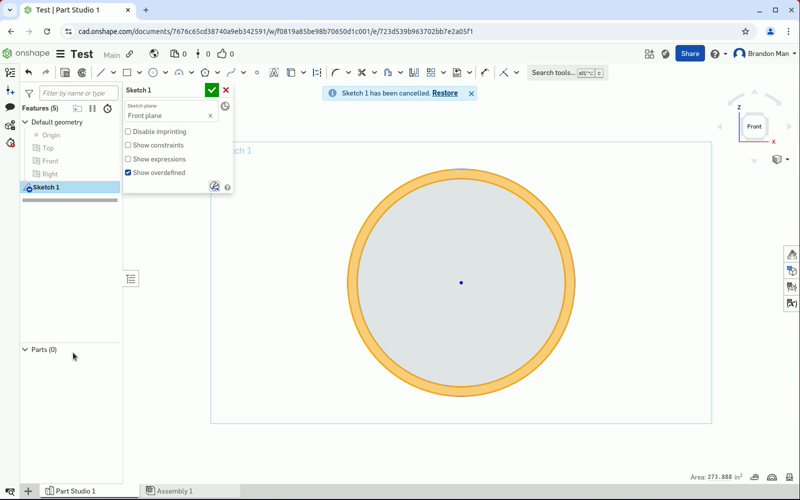
key(shift+e)
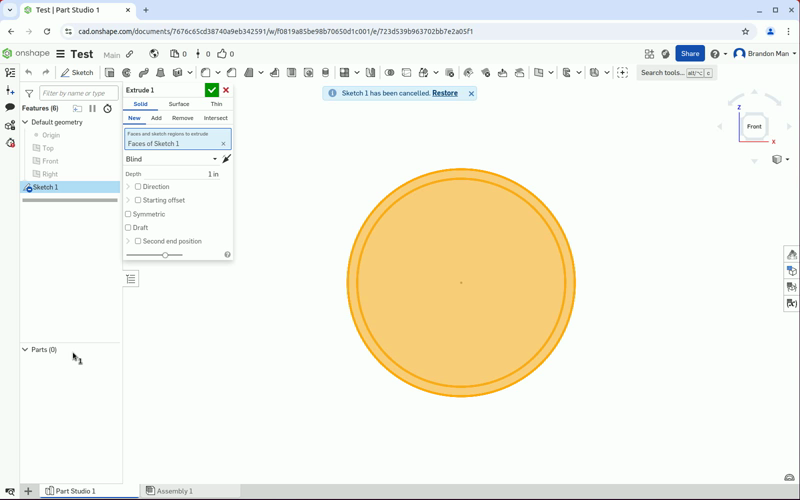
mouse_move(143, 106)
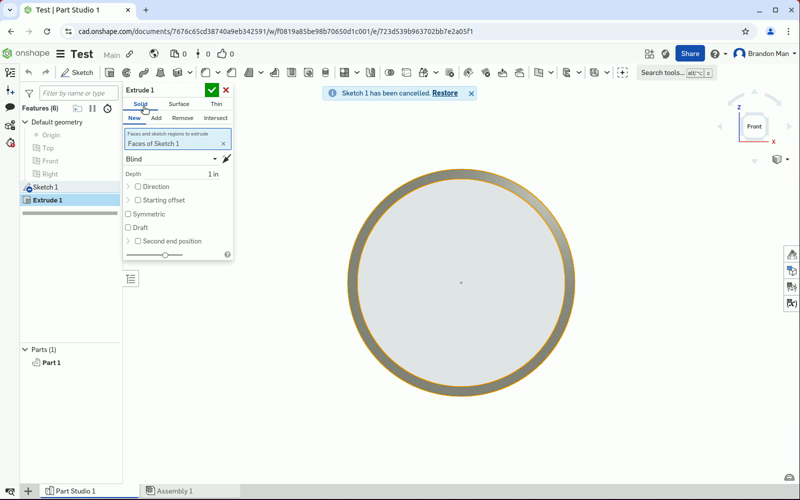
click(143, 106)
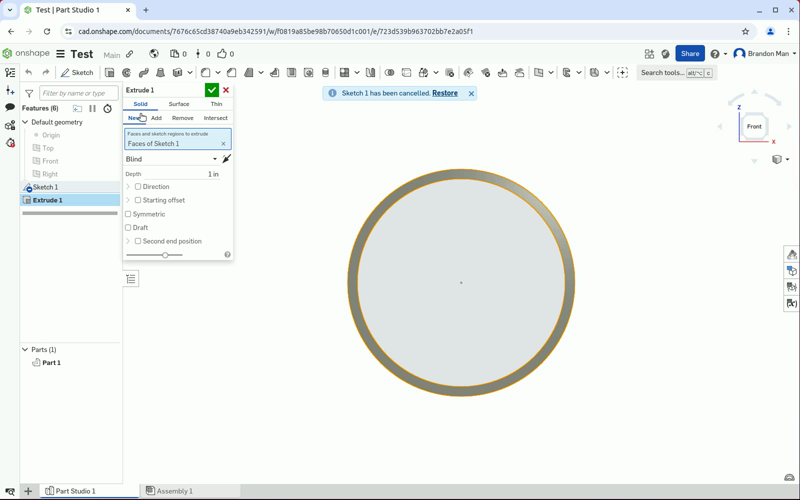
mouse_move(137, 120)
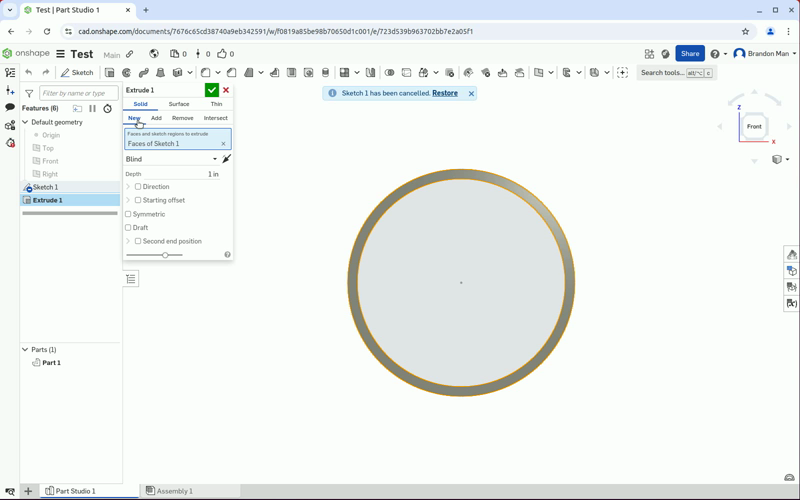
click(137, 120)
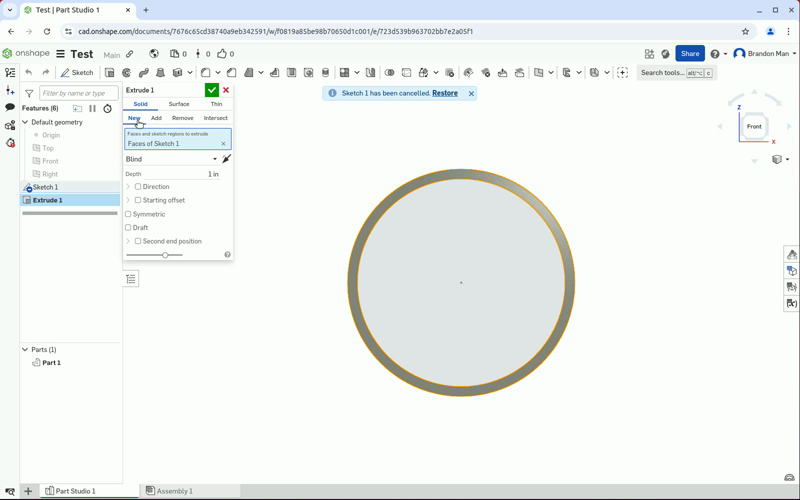
key(tab, 4)
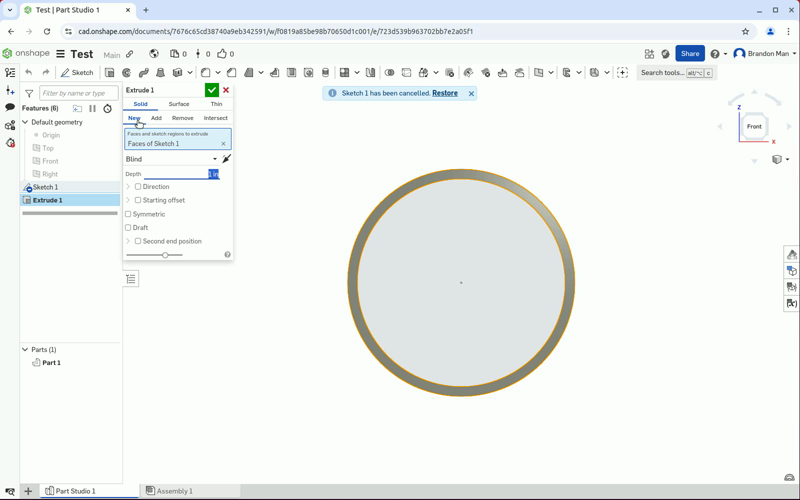
text(6.258)
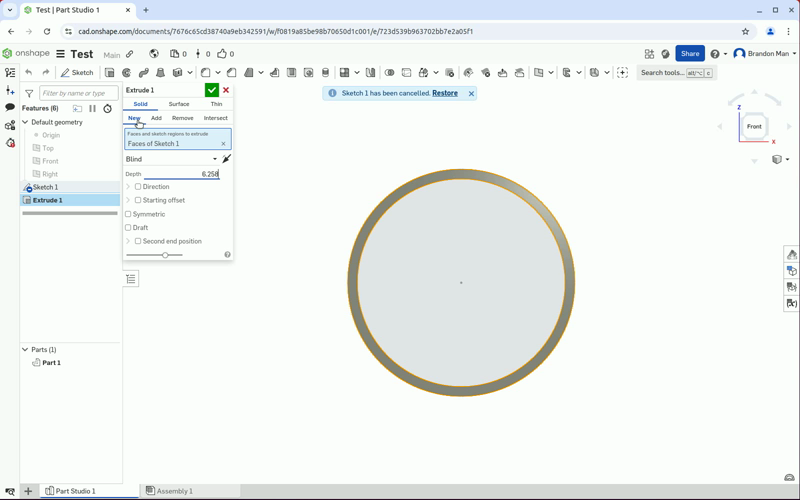
key(enter)
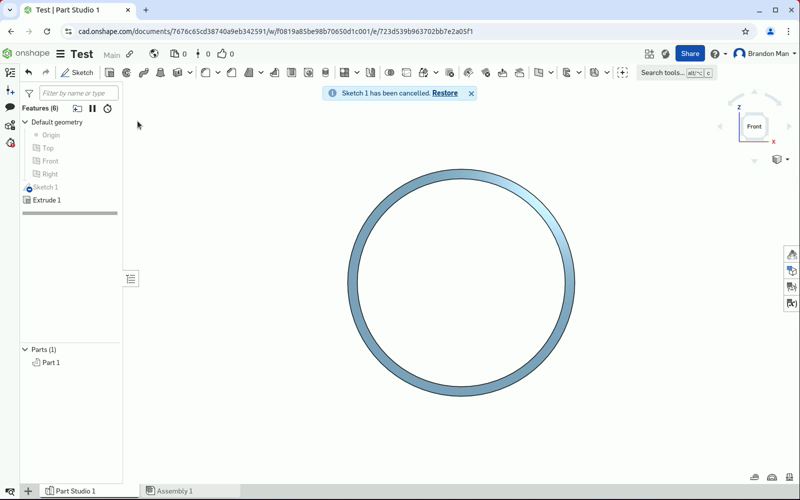
key(shift+h)
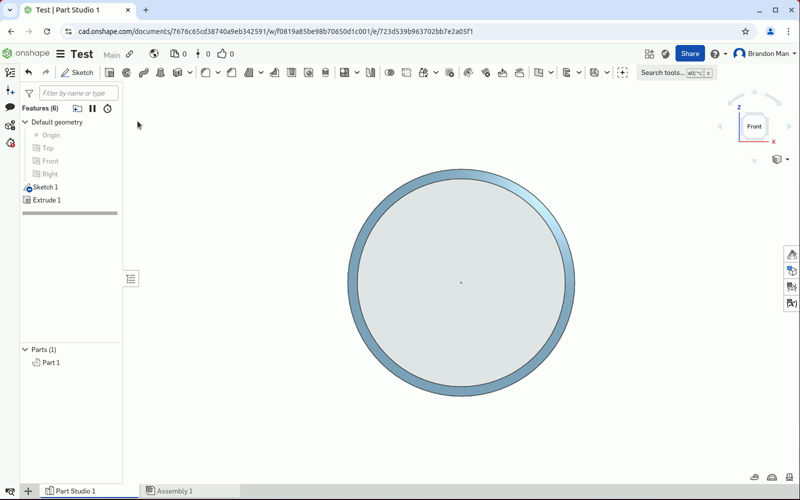
key(shift+h)
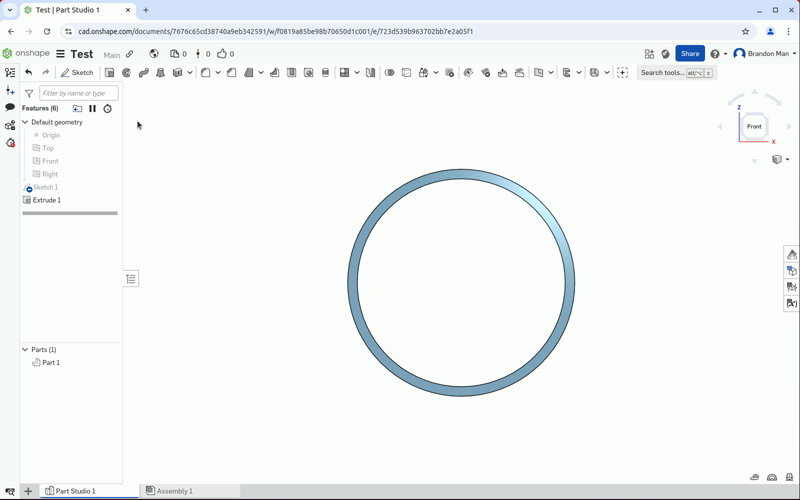
mouse_move(73, 189)
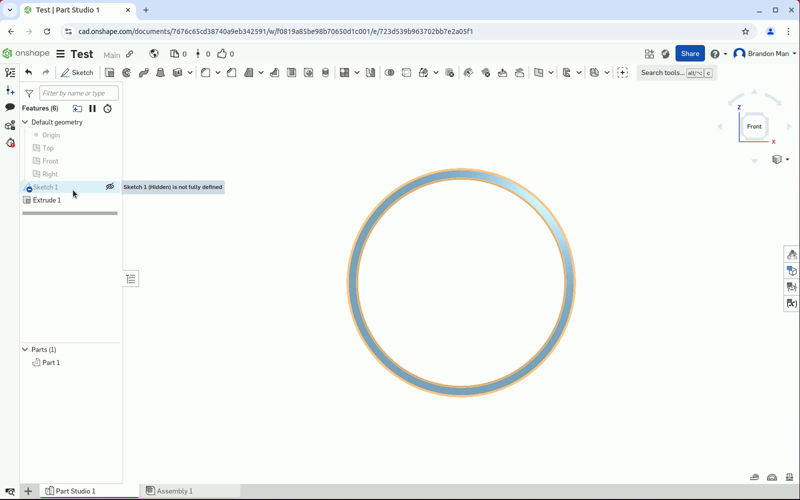
click(73, 189)
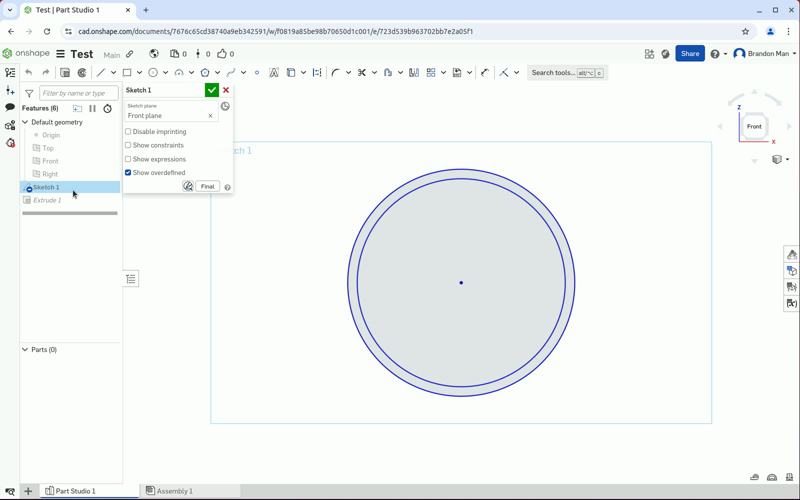
mouse_move(229, 92)
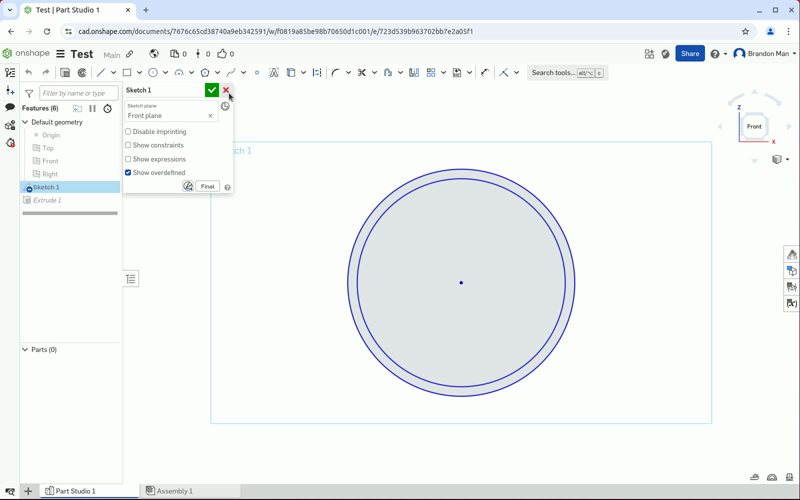
click(229, 92)
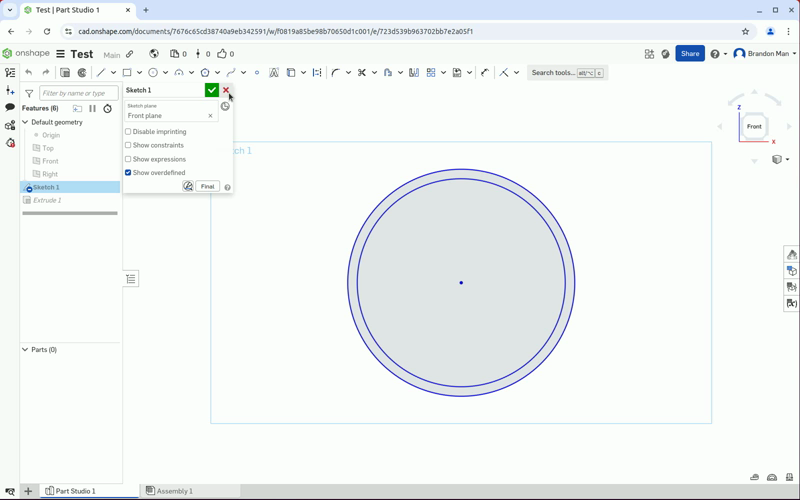
key(shift+s)
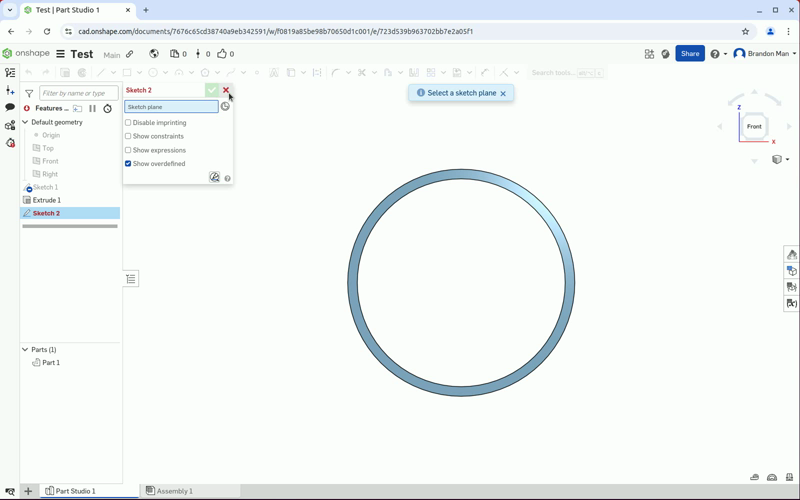
mouse_move(73, 163)
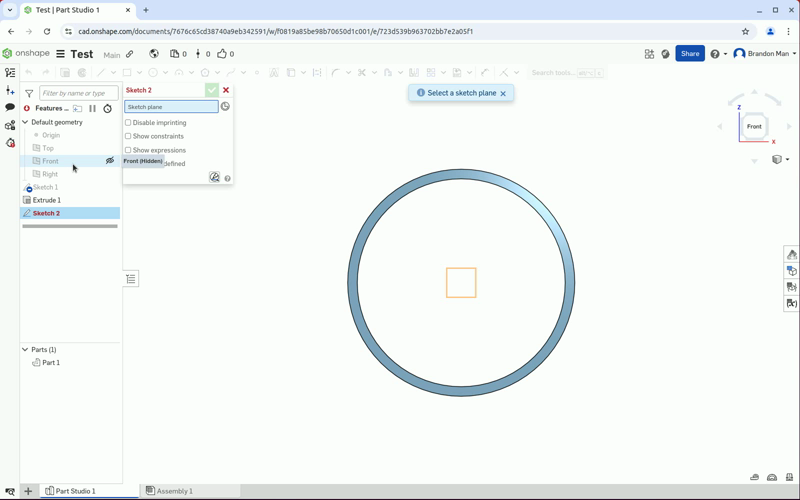
click(73, 163)
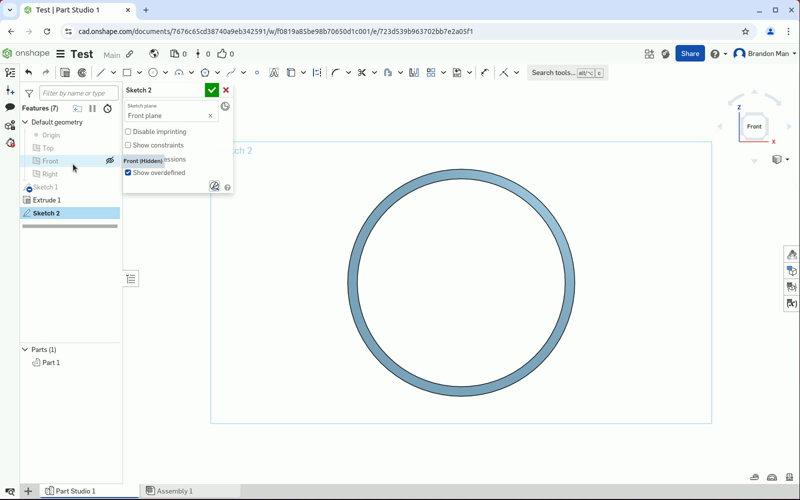
mouse_move(73, 352)
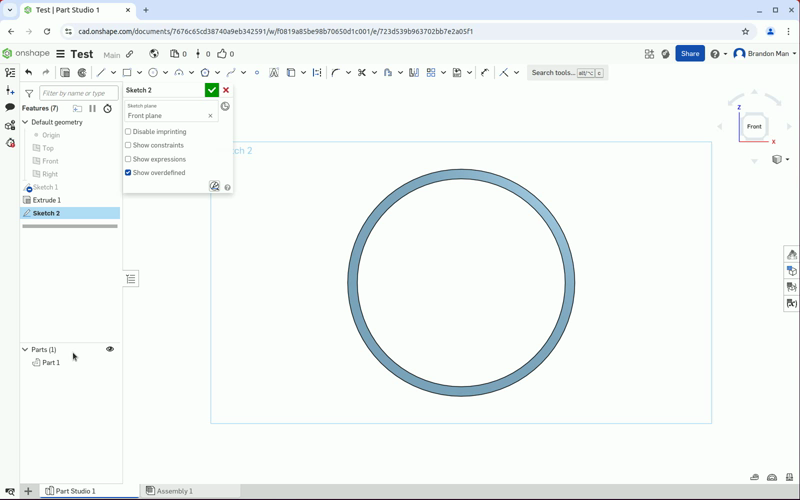
key(y)
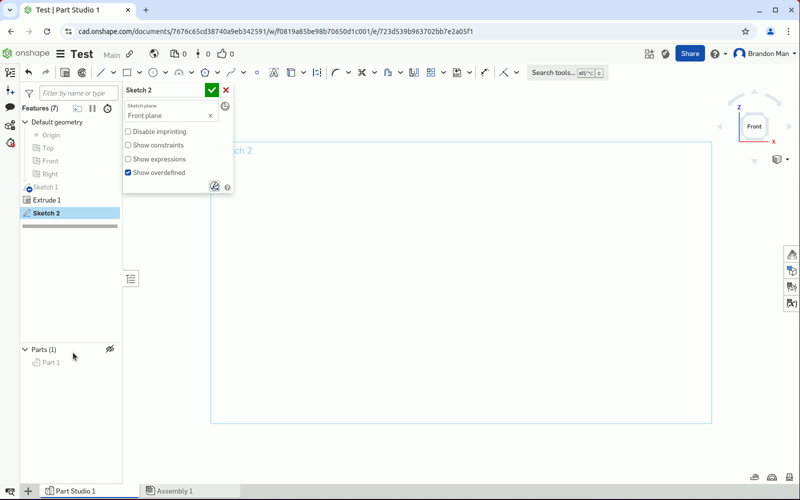
key(l)
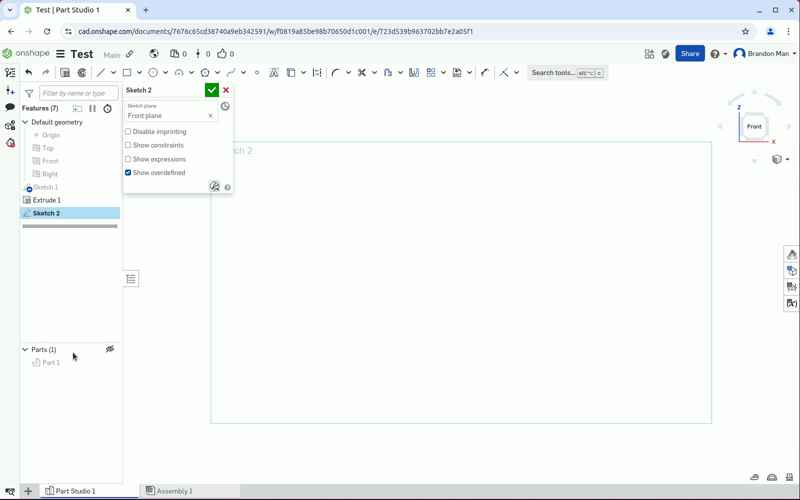
key_down(shift)
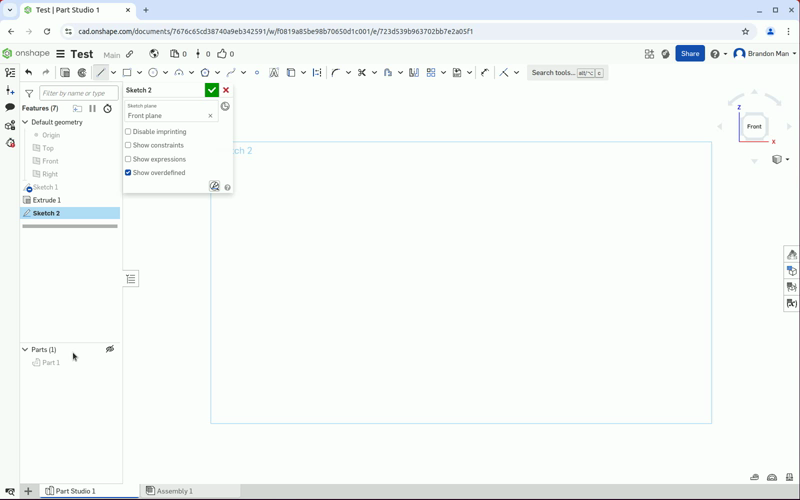
mouse_move(398, 353)
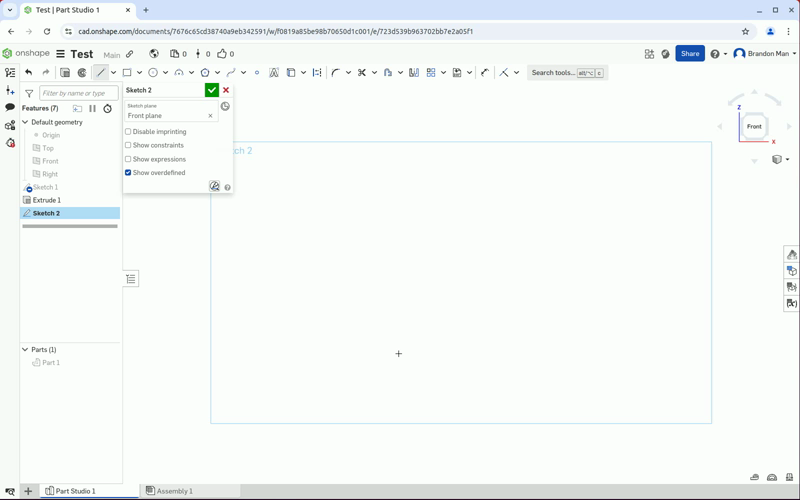
click(398, 353)
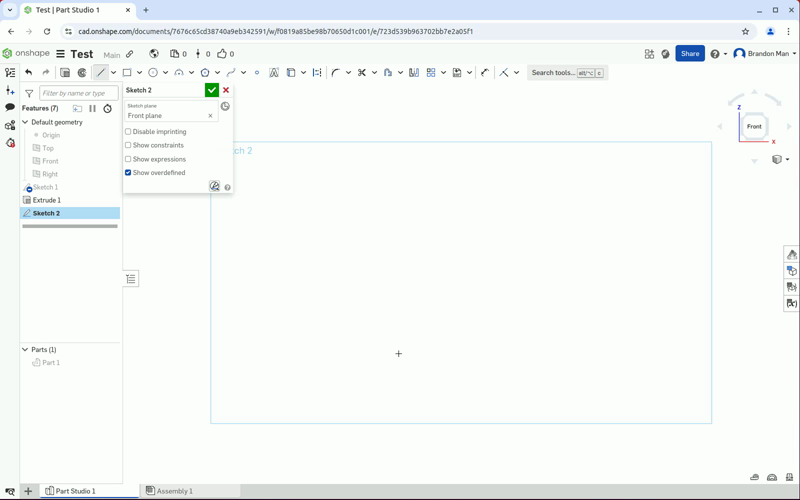
key_up(shift)
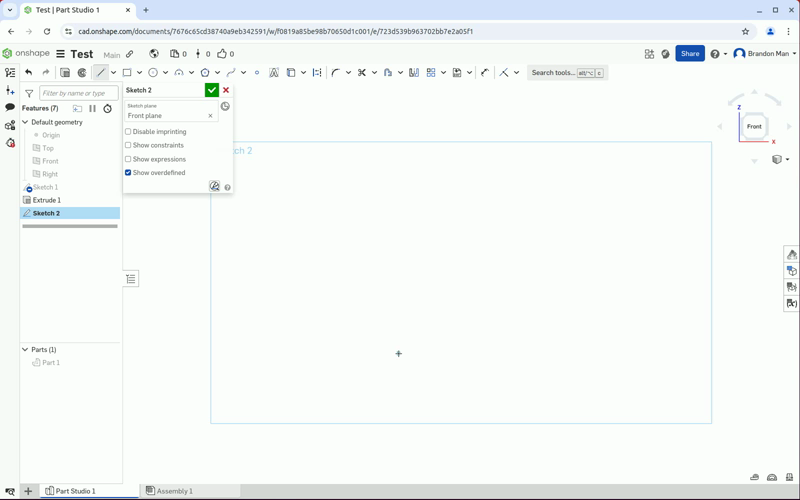
key_down(shift)
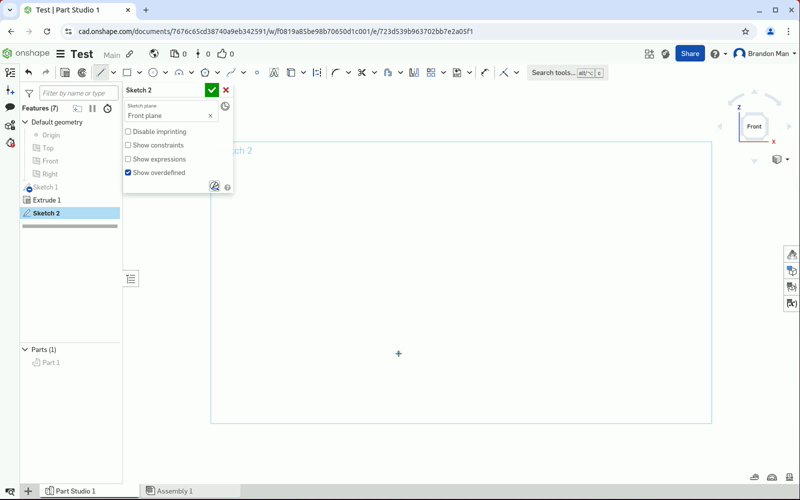
mouse_move(520, 353)
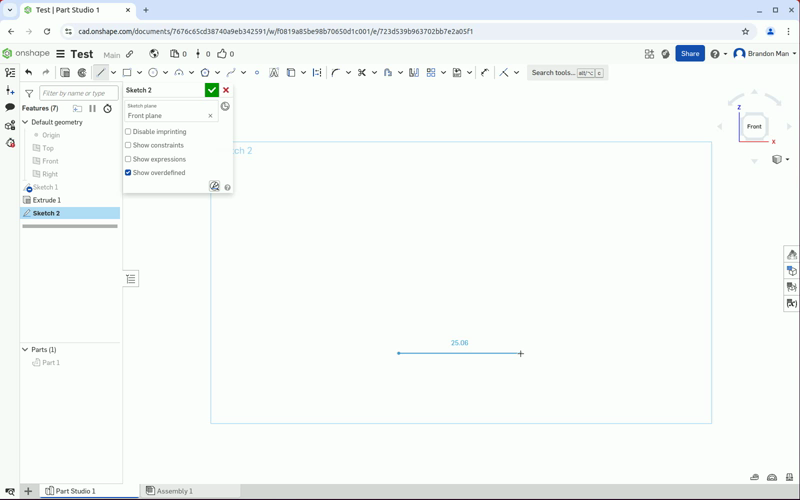
click(520, 353)
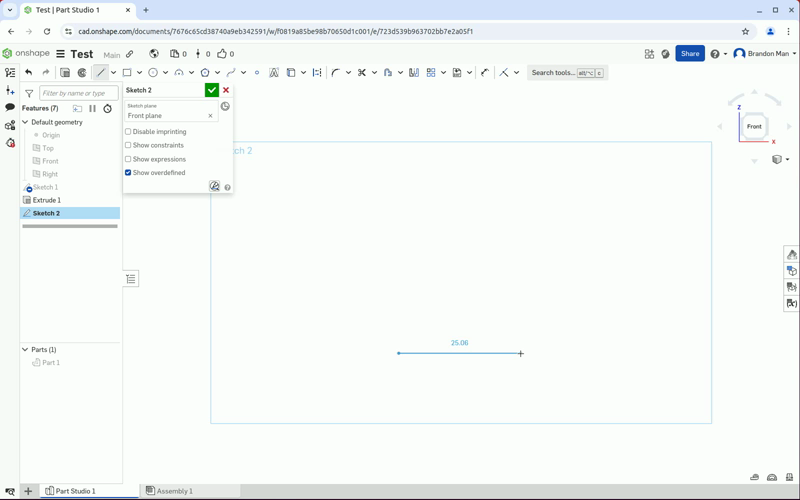
key_up(shift)
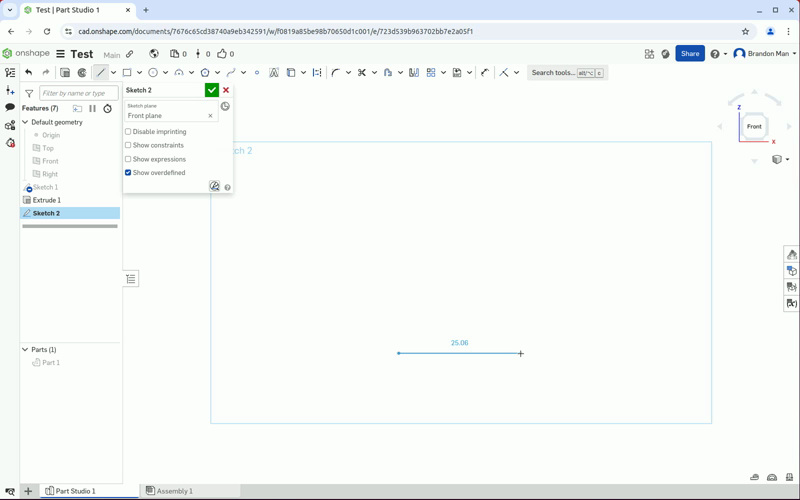
key_down(shift)
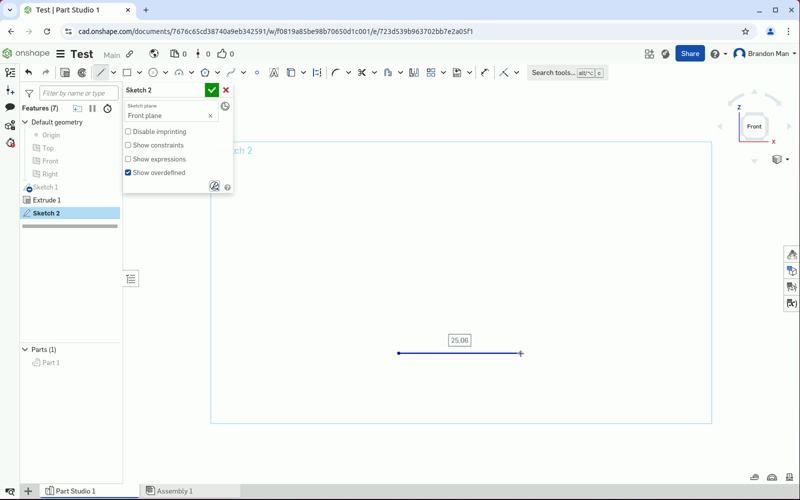
mouse_move(550, 353)
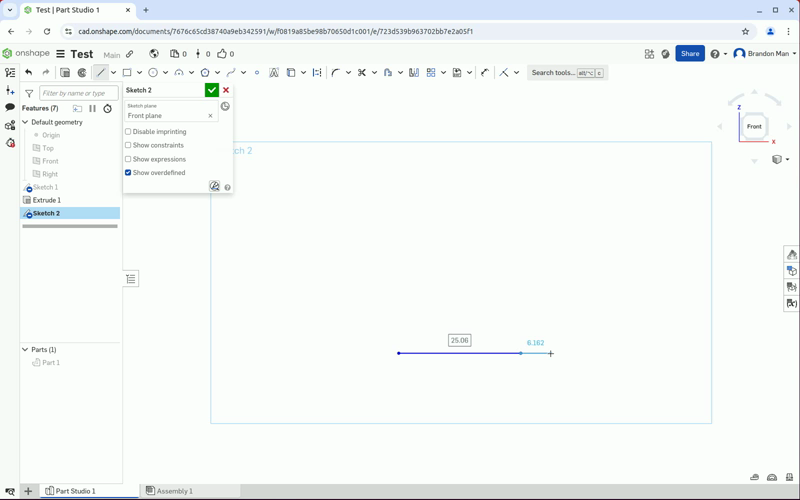
mouse_move(520, 339)
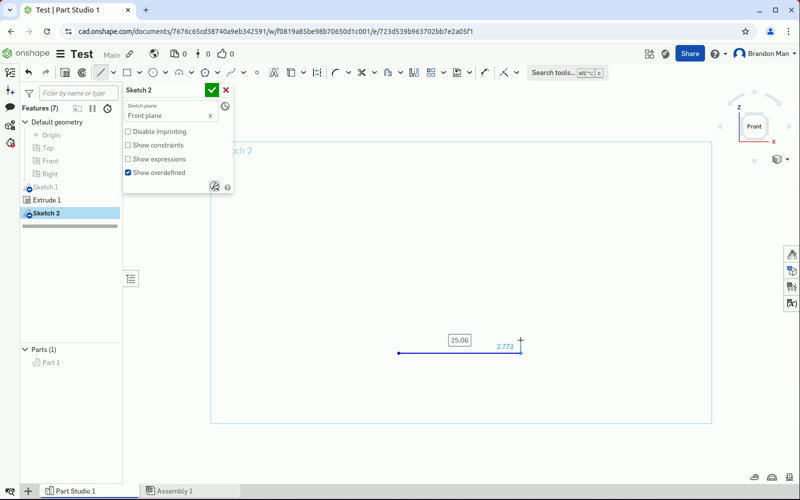
click(520, 339)
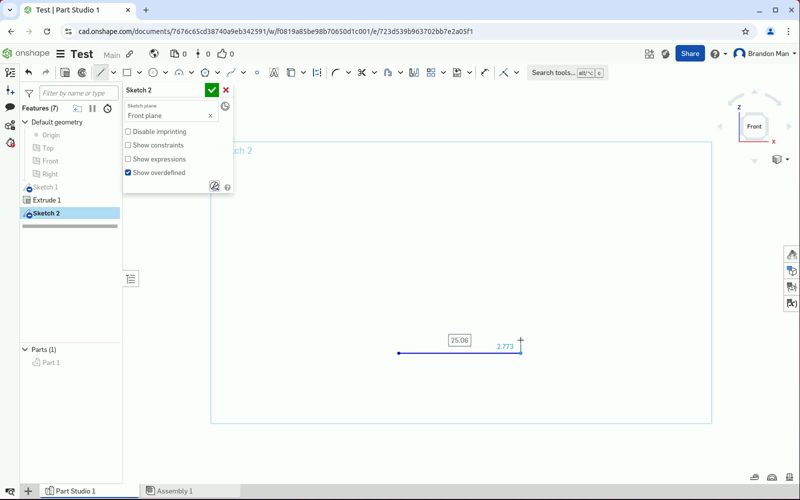
key_up(shift)
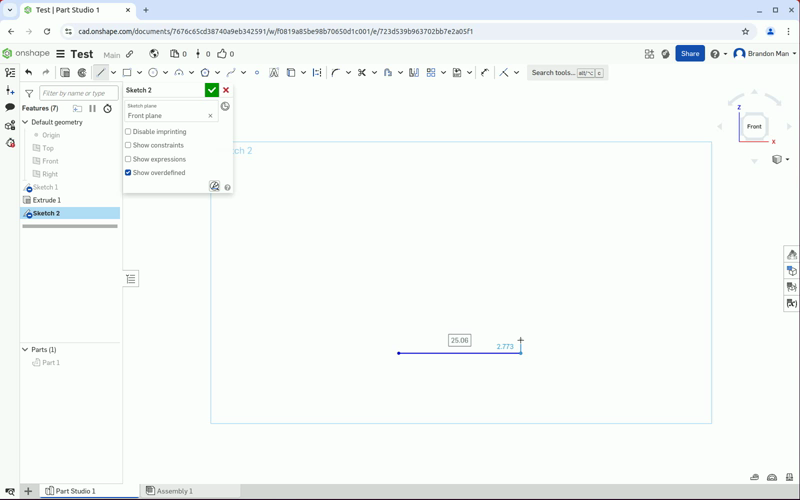
key_down(shift)
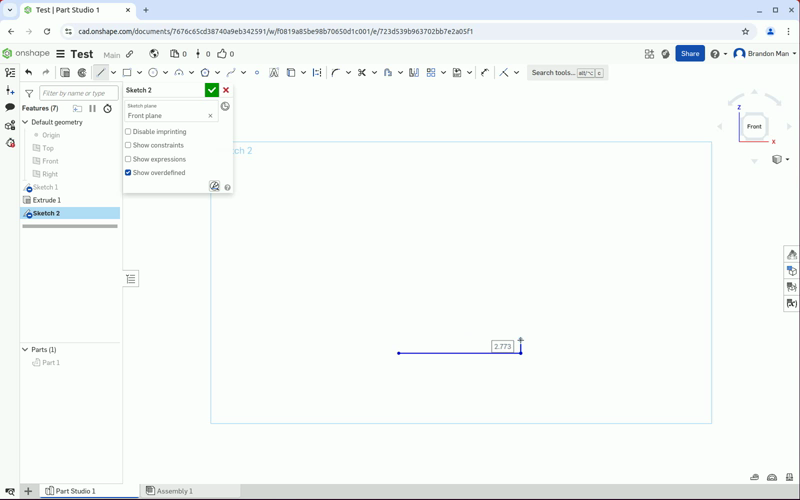
mouse_move(550, 339)
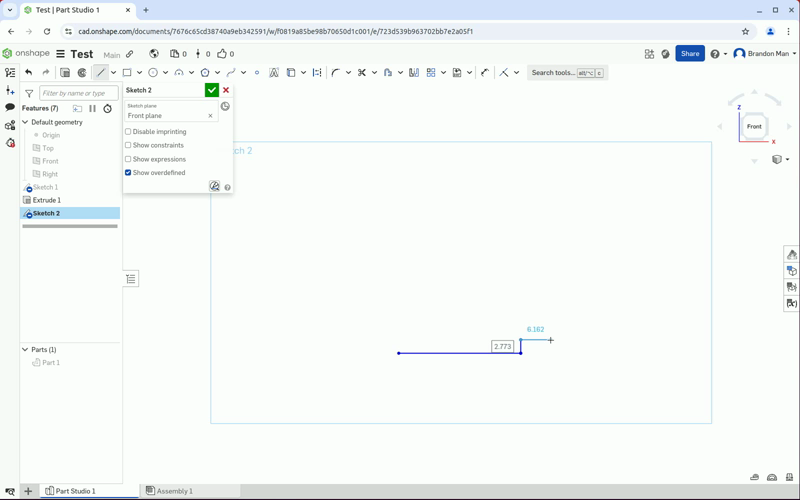
mouse_move(491, 339)
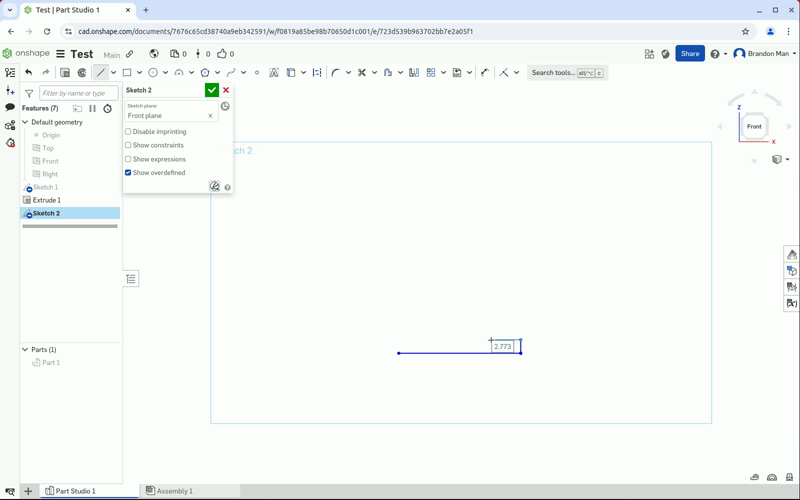
click(491, 339)
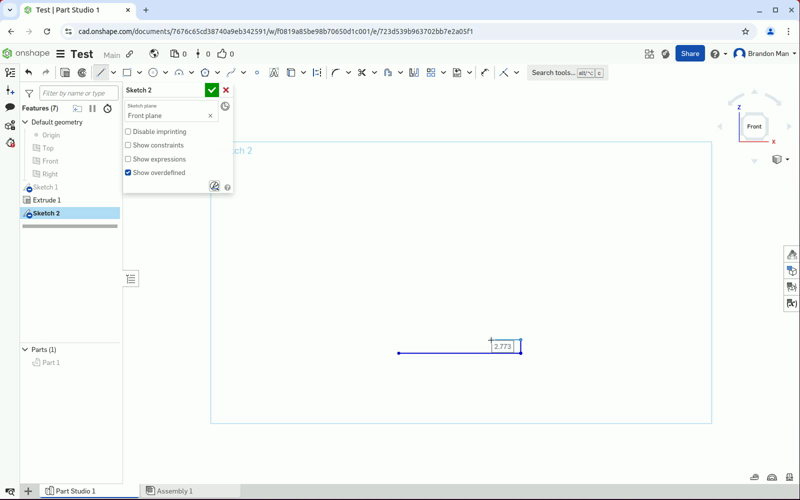
key_up(shift)
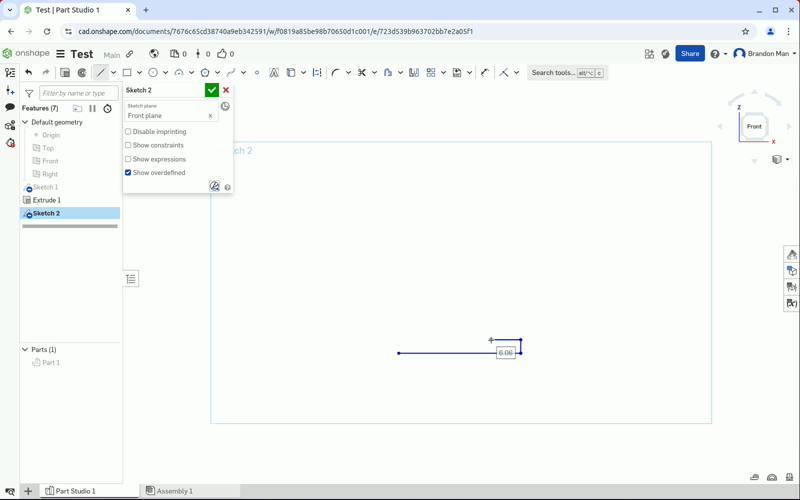
key(esc)
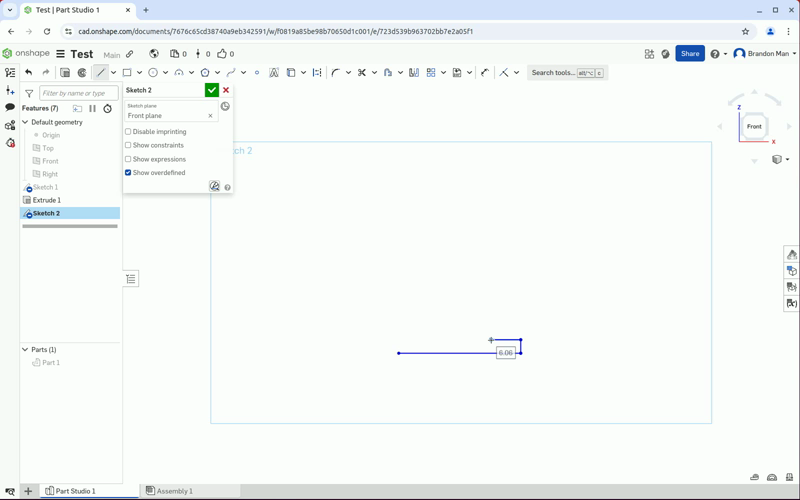
key(a)
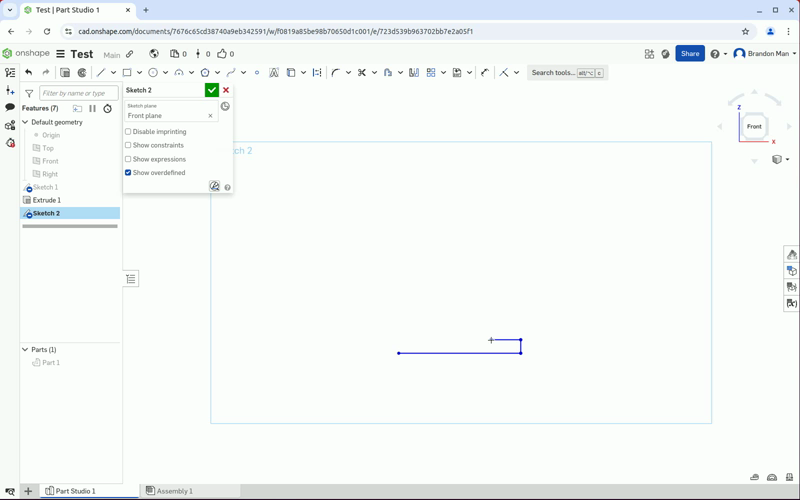
mouse_move(491, 339)
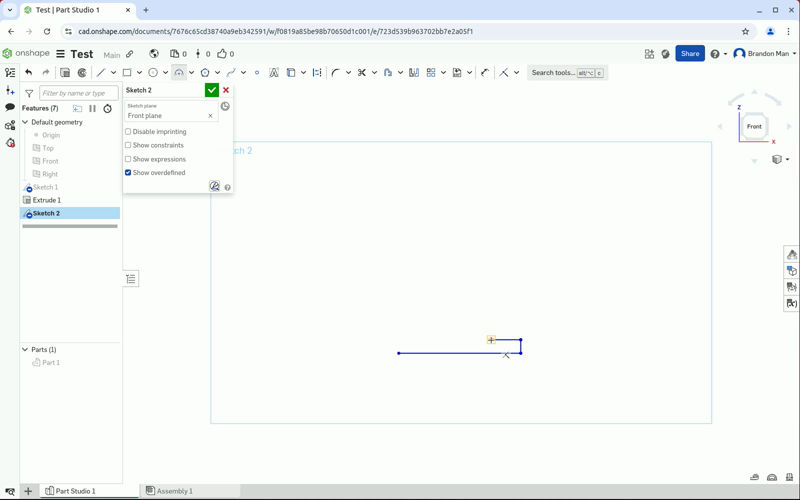
click(491, 339)
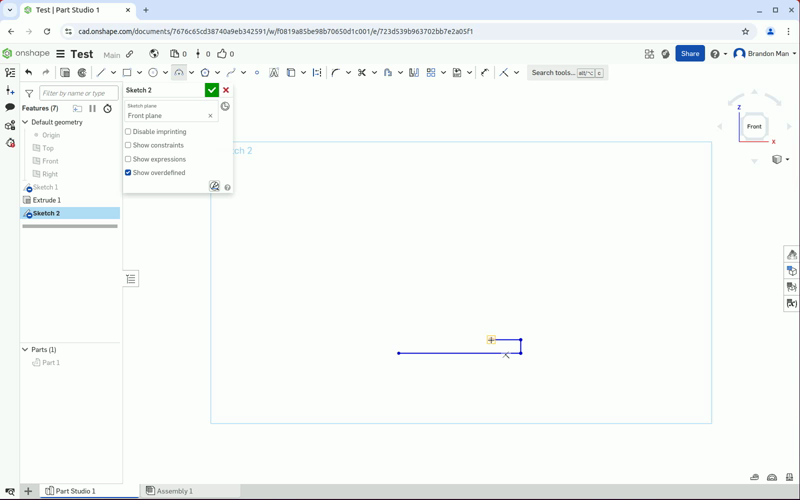
key_down(shift)
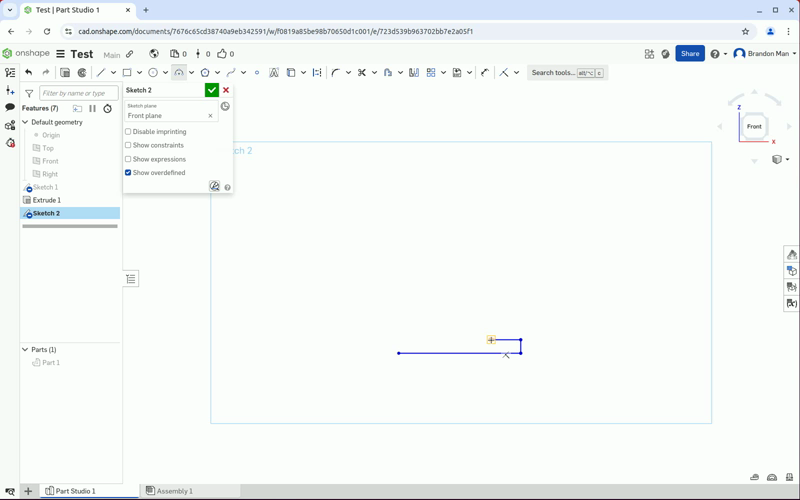
mouse_move(491, 226)
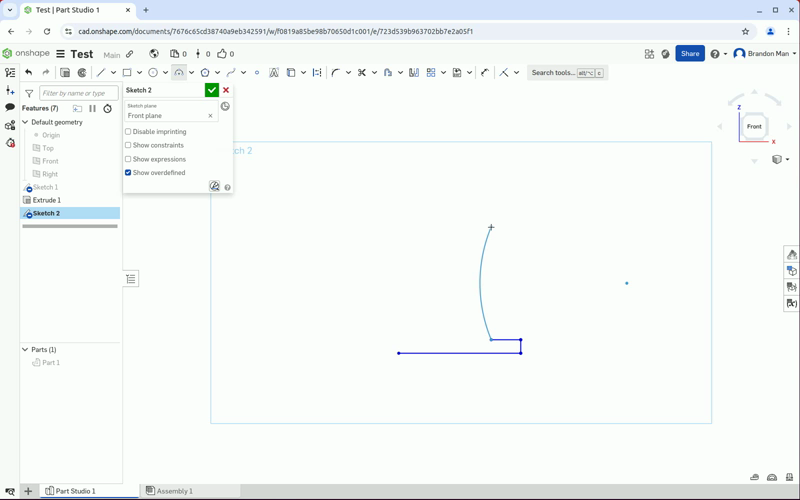
click(491, 226)
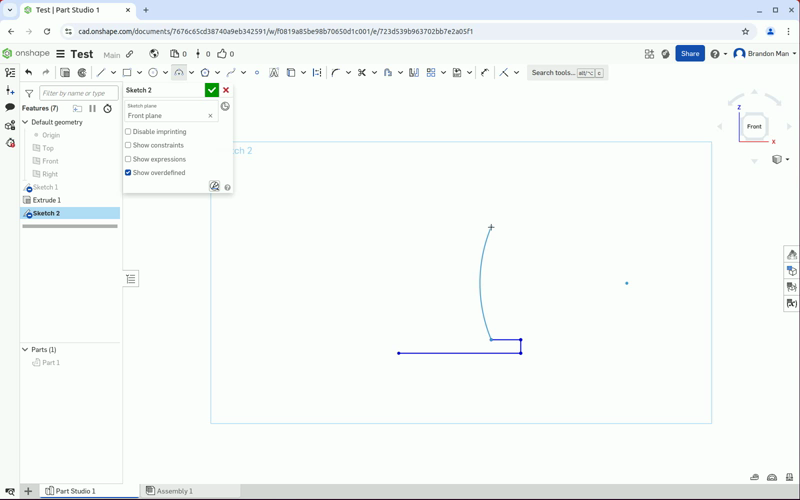
mouse_move(521, 283)
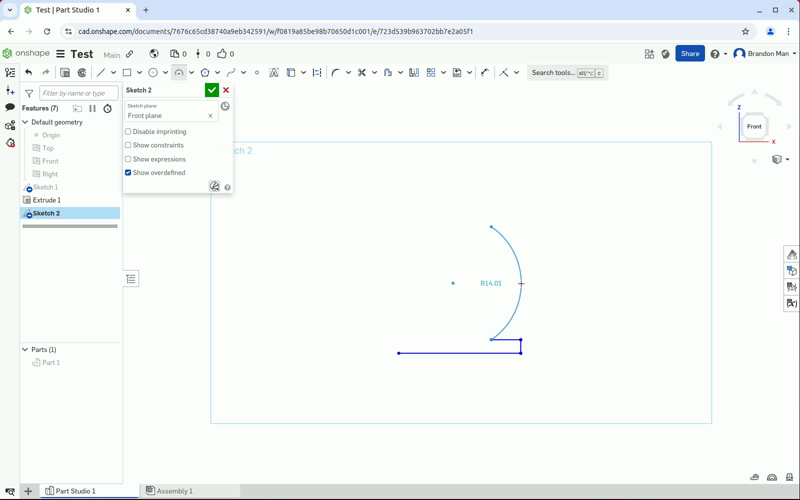
click(521, 283)
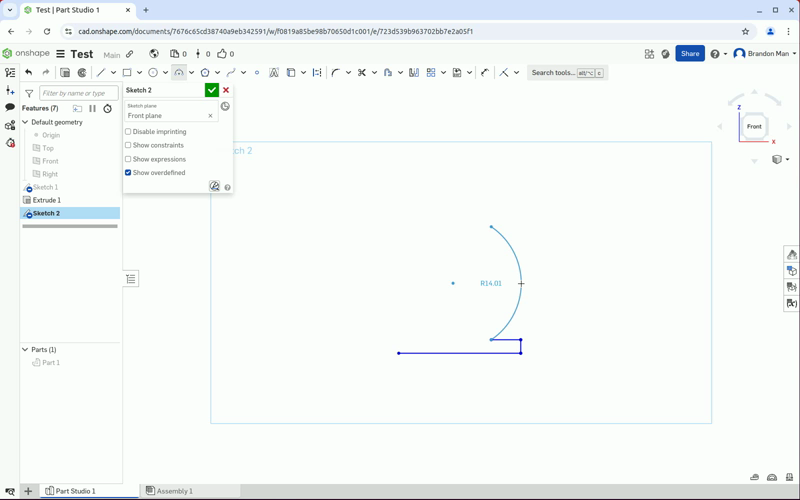
key_up(shift)
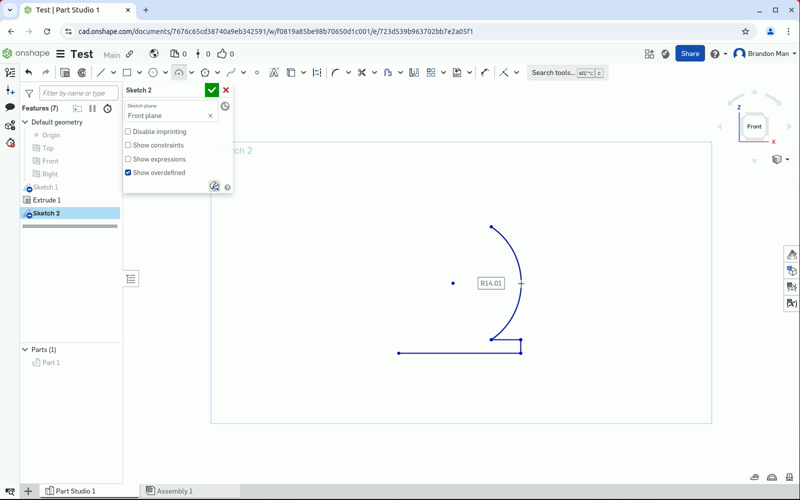
key(esc)
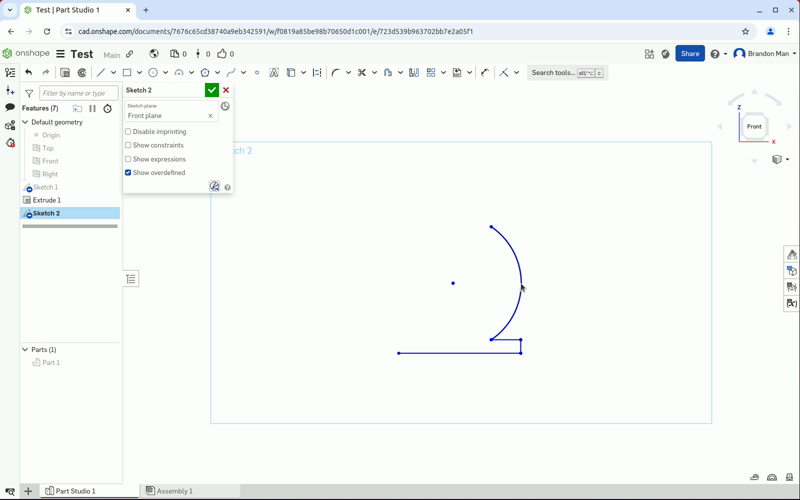
key(l)
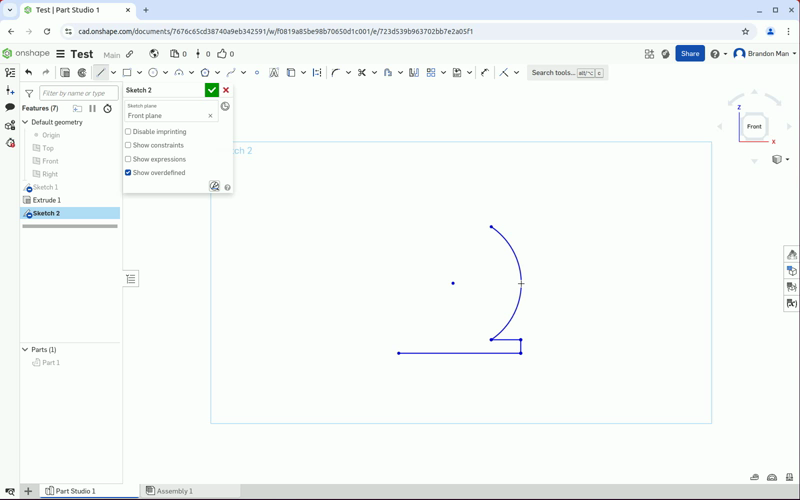
mouse_move(491, 226)
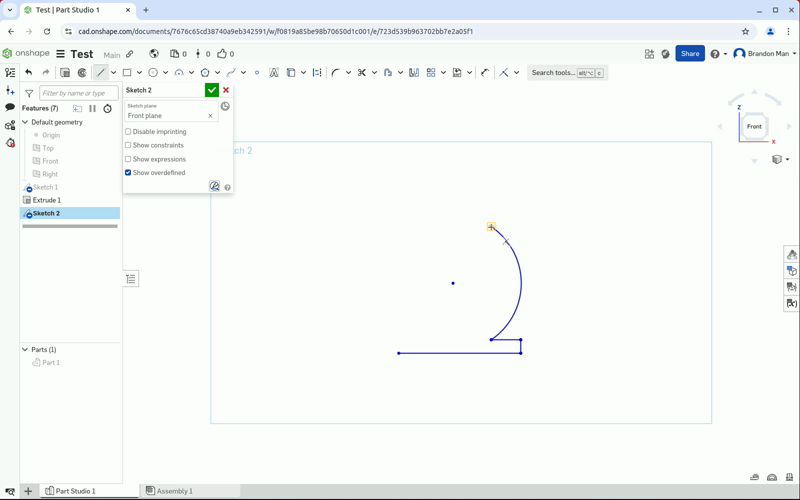
click(491, 226)
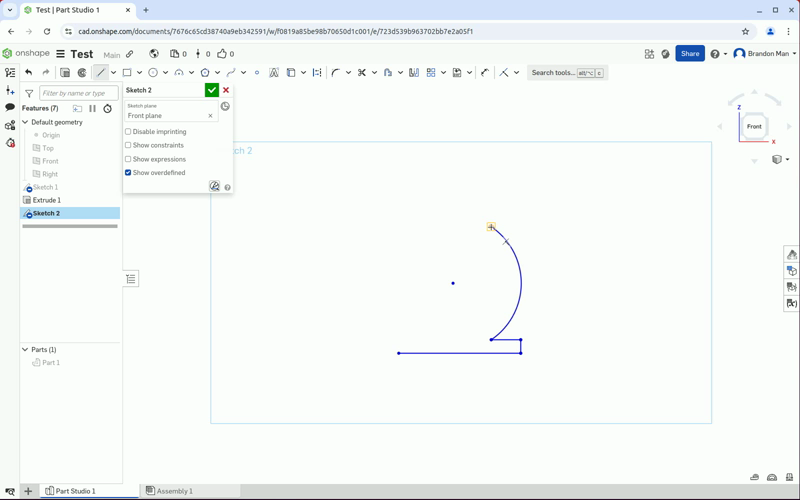
key_down(shift)
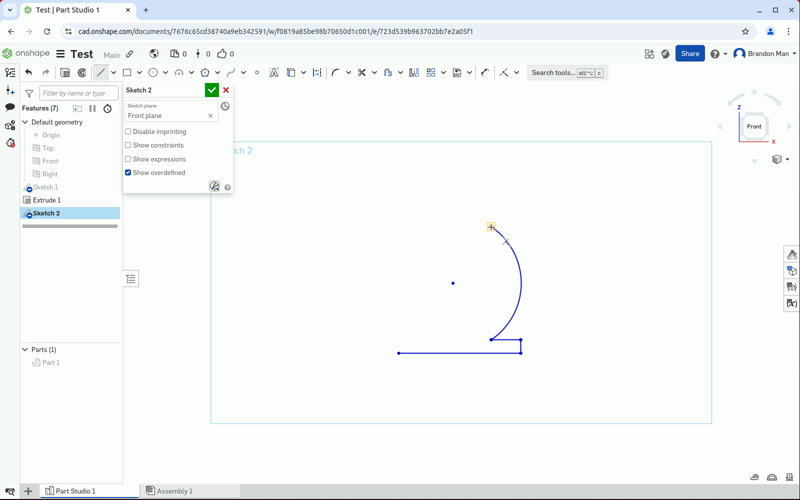
mouse_move(521, 226)
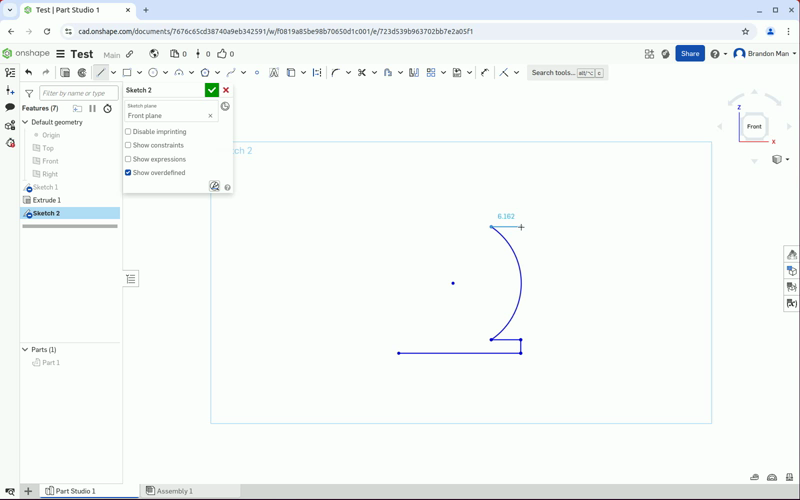
mouse_move(520, 226)
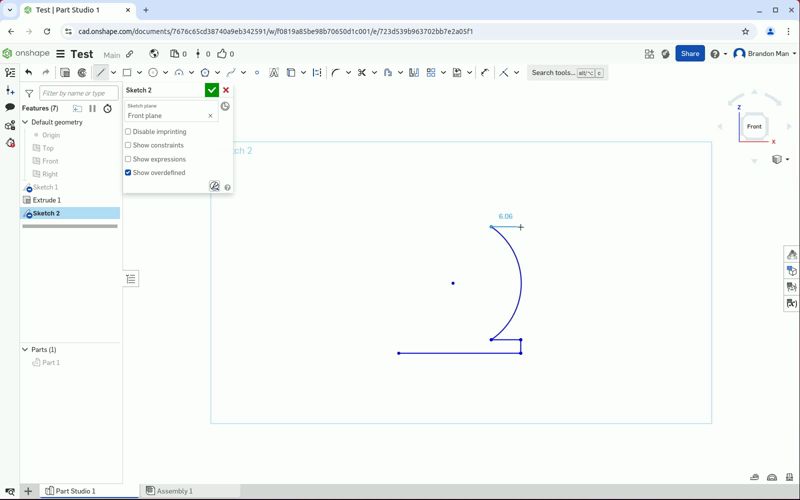
click(520, 226)
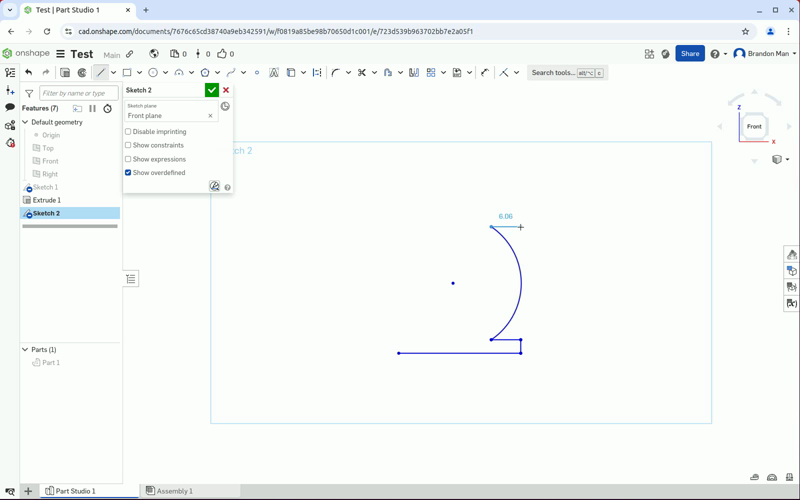
key_up(shift)
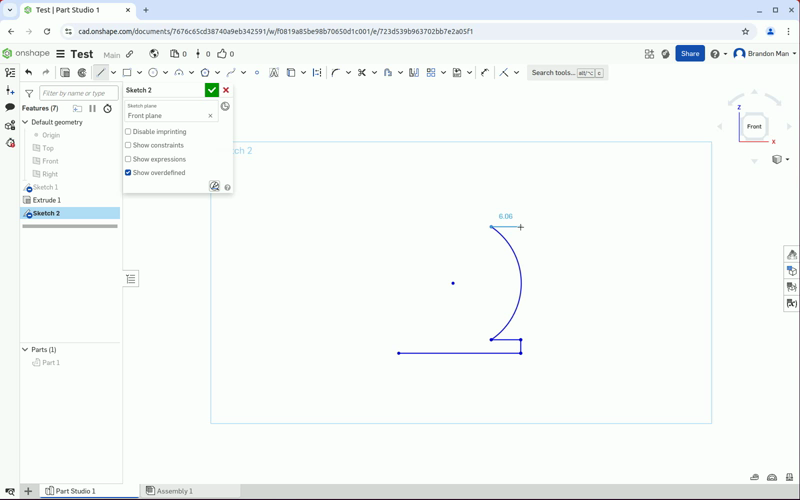
key_down(shift)
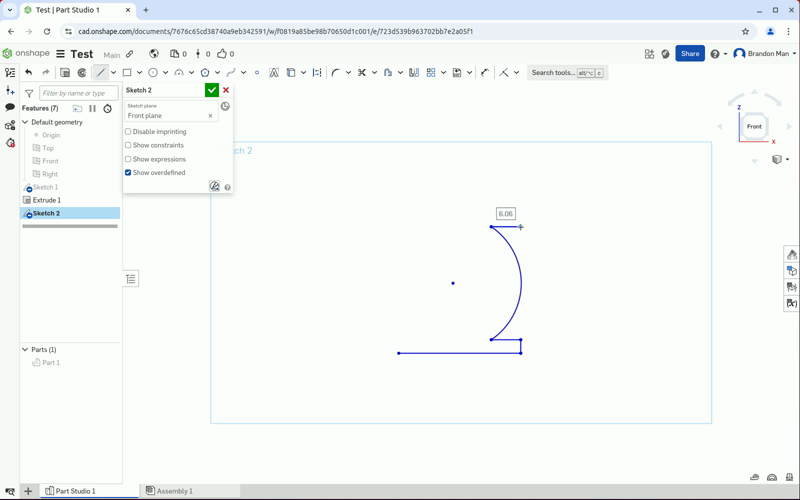
mouse_move(550, 226)
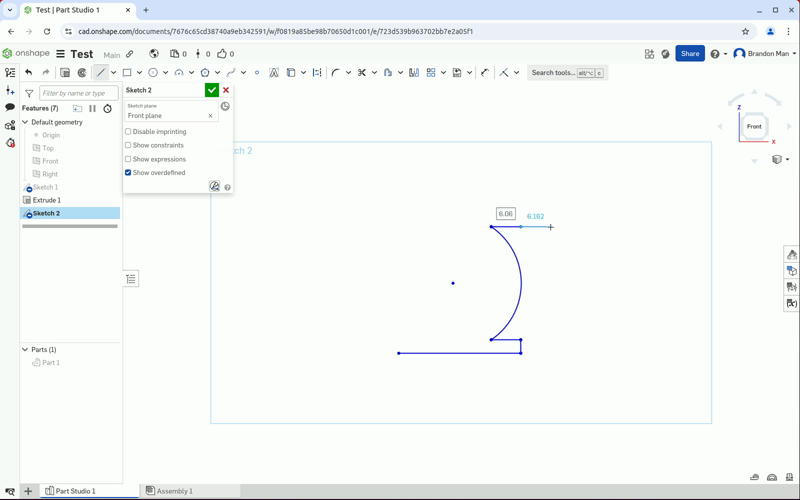
mouse_move(520, 211)
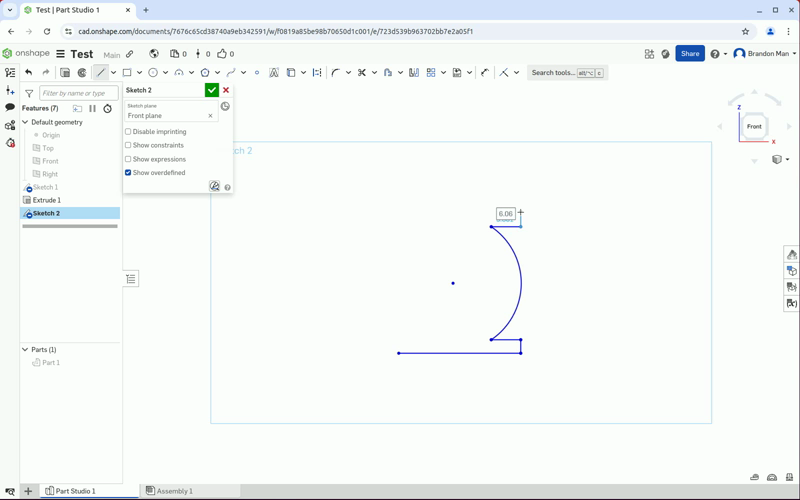
click(520, 211)
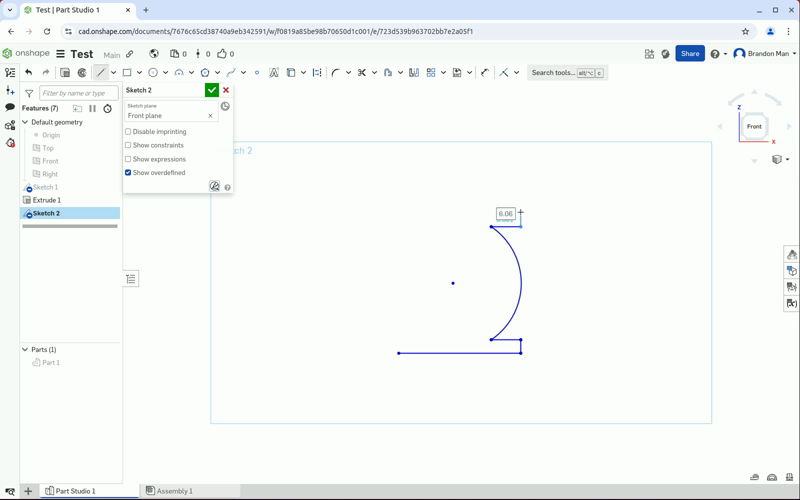
key_up(shift)
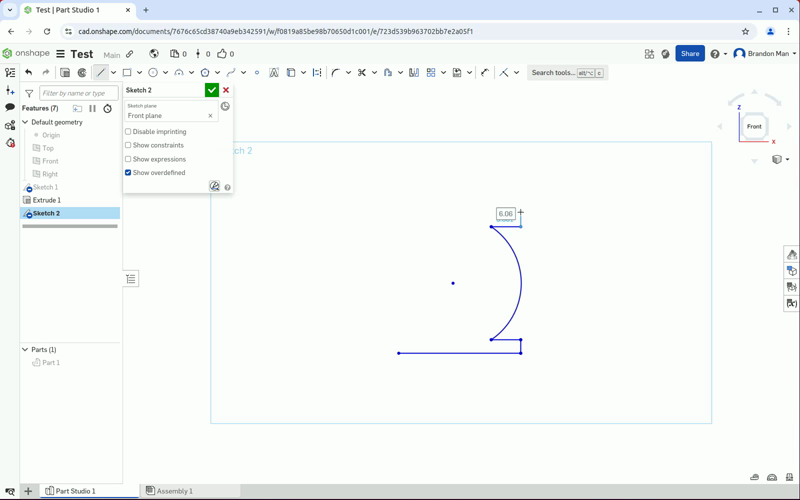
key_down(shift)
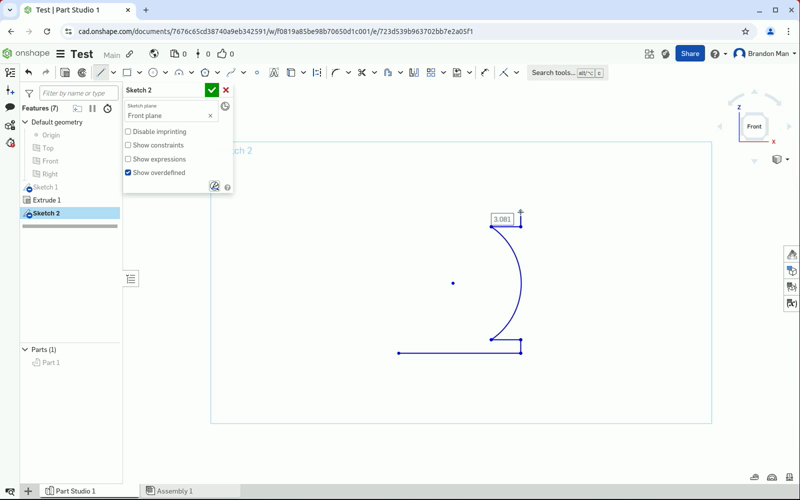
mouse_move(398, 211)
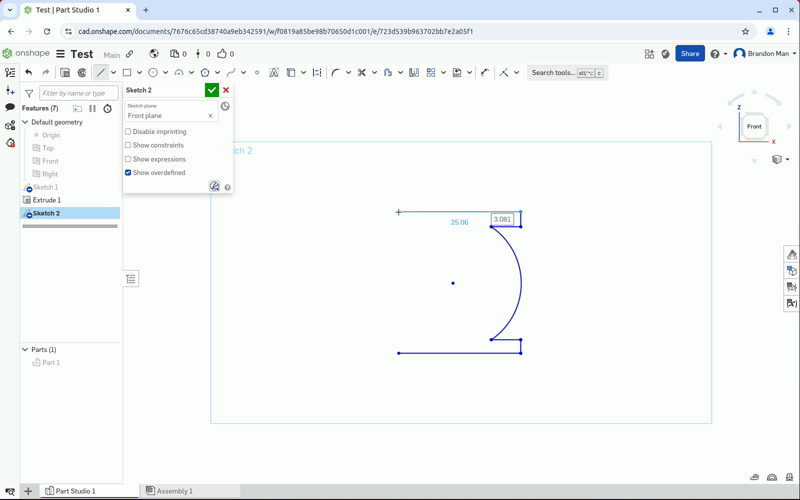
click(398, 211)
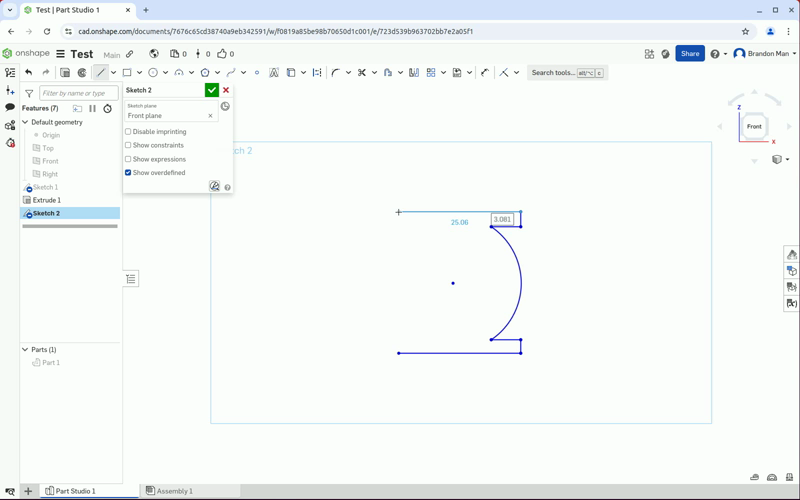
key_up(shift)
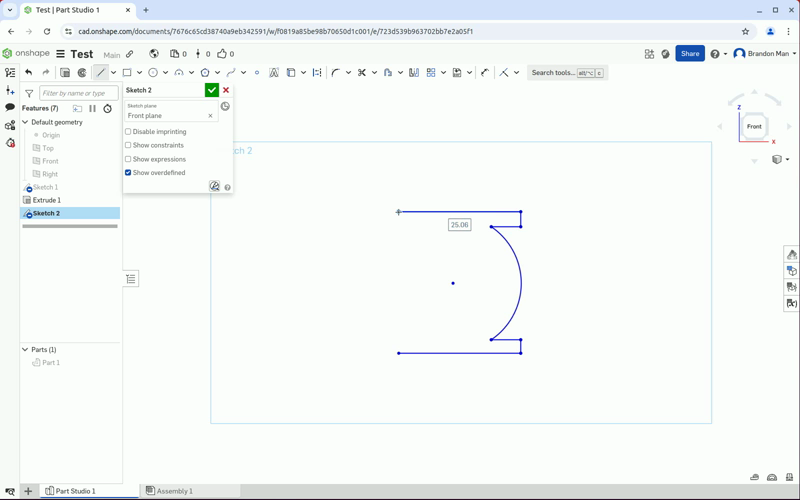
key_down(shift)
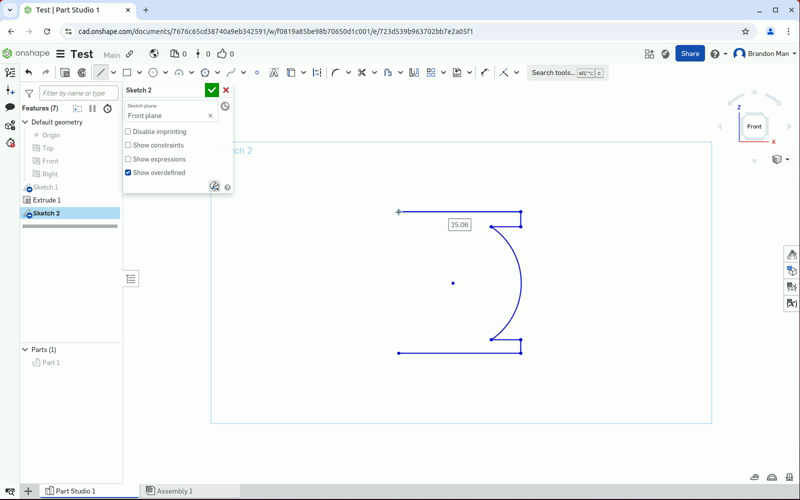
mouse_move(428, 211)
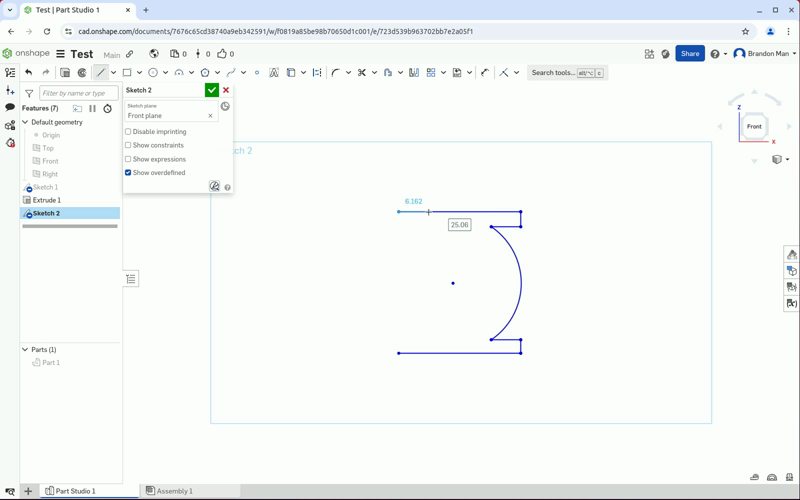
mouse_move(398, 226)
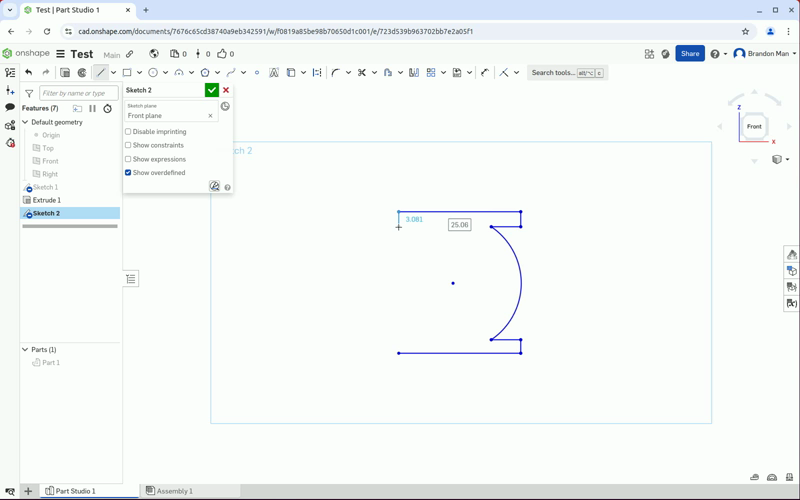
click(398, 226)
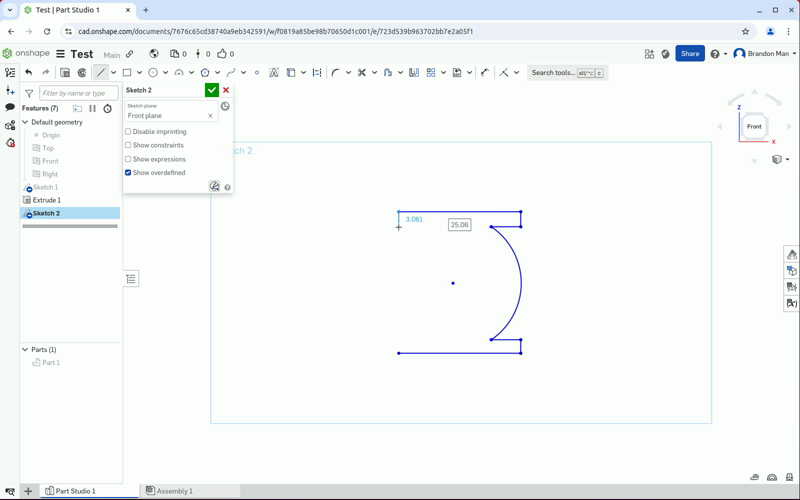
key_up(shift)
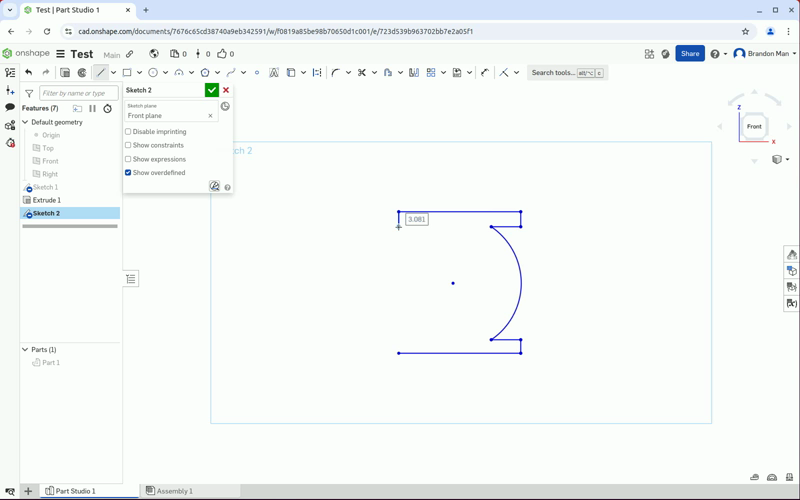
key_down(shift)
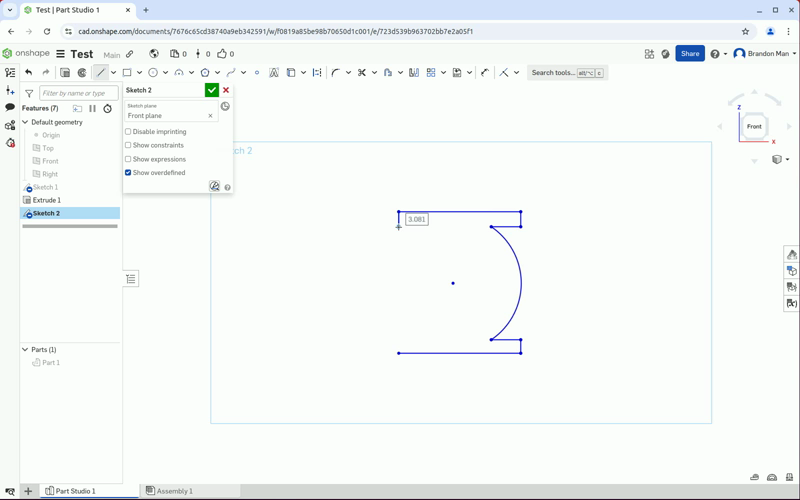
mouse_move(428, 226)
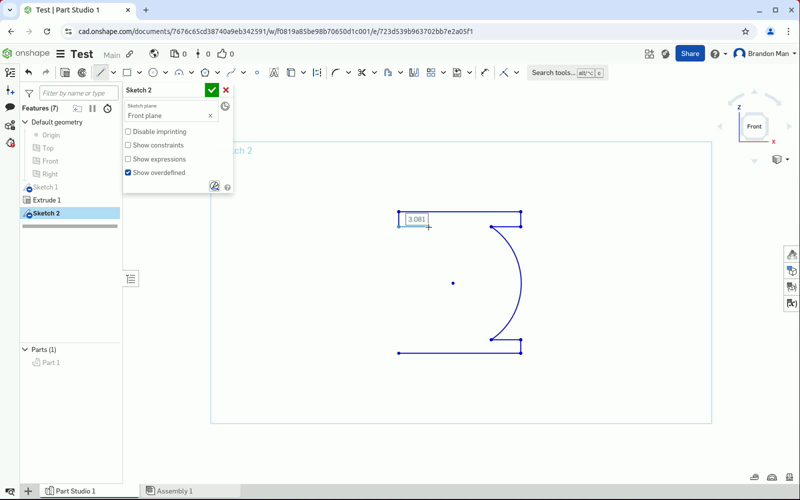
mouse_move(429, 226)
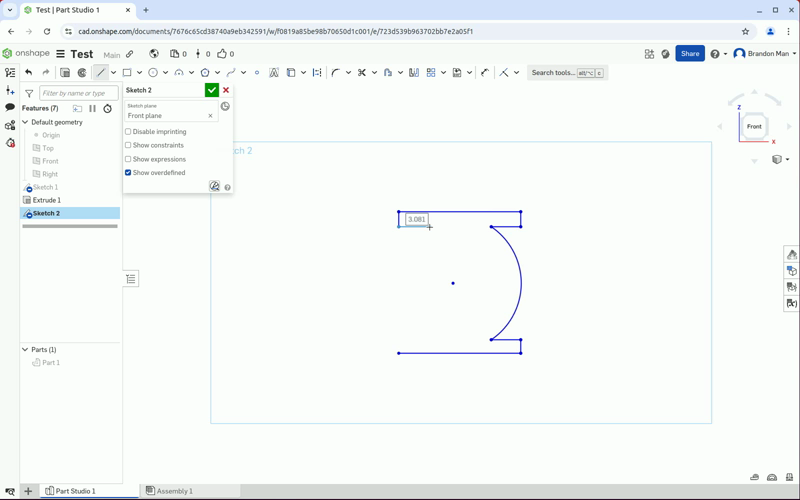
click(429, 226)
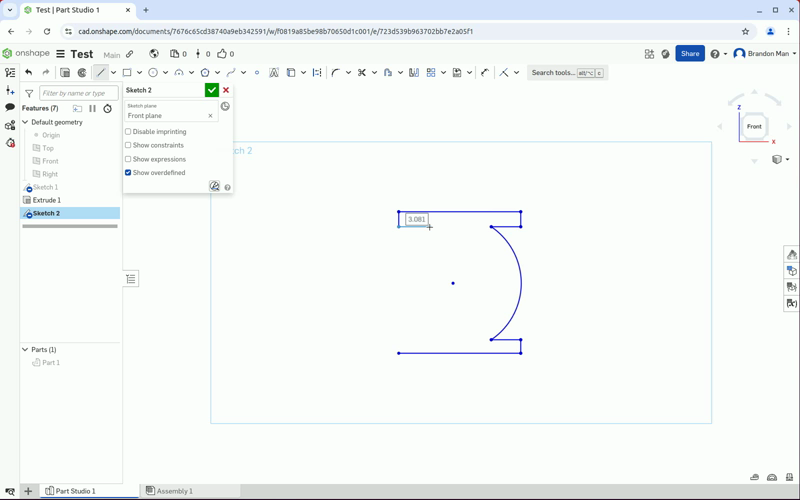
key_up(shift)
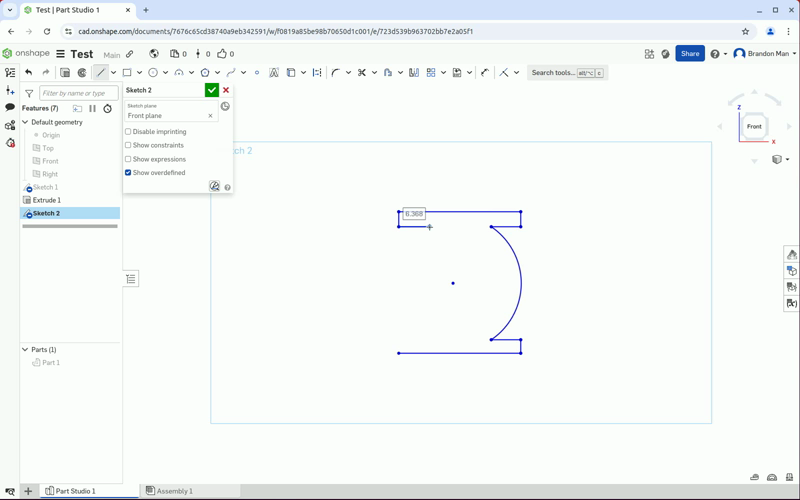
key(esc)
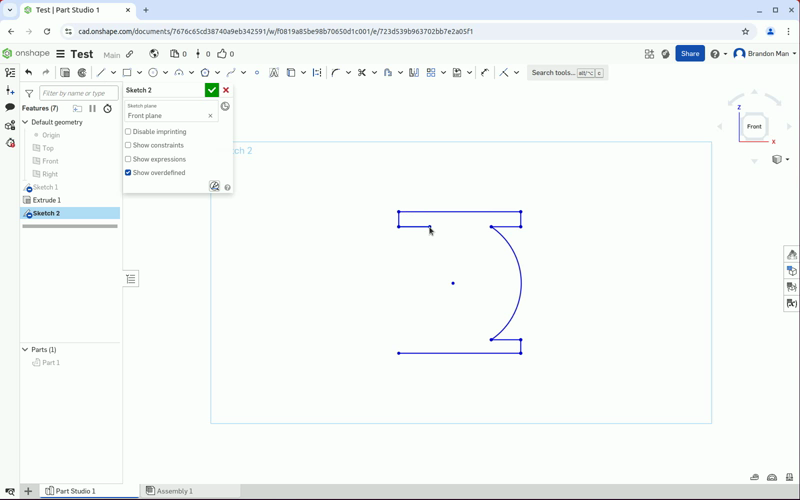
key(a)
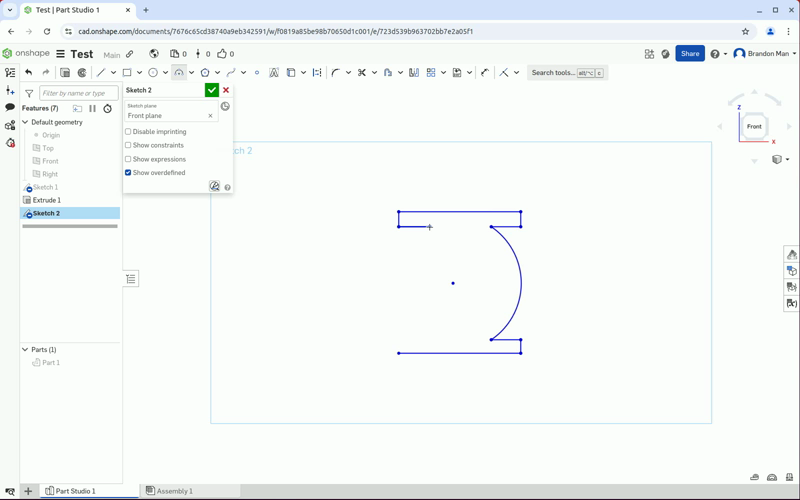
mouse_move(429, 226)
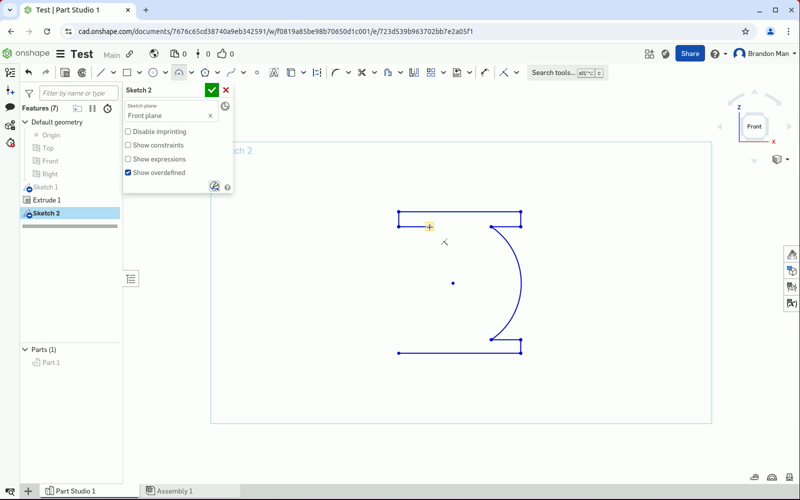
click(429, 226)
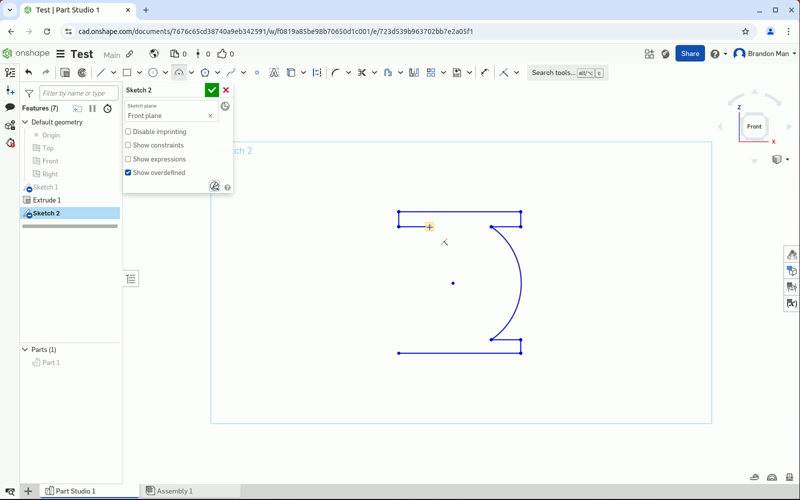
key_down(shift)
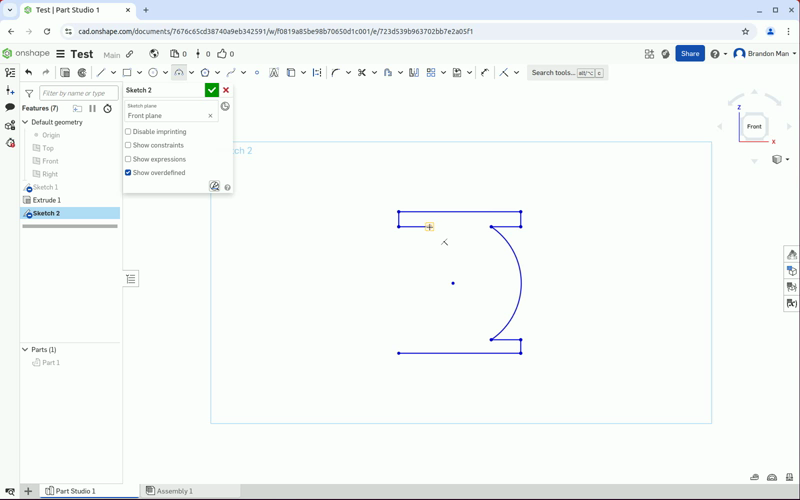
mouse_move(429, 339)
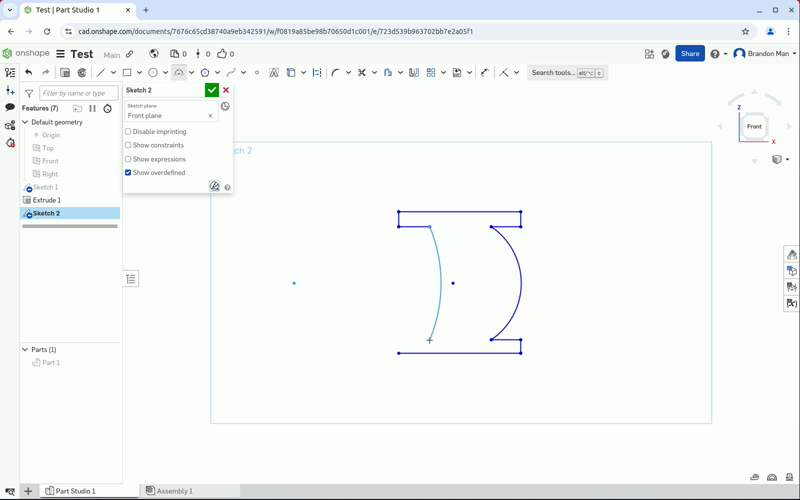
click(429, 339)
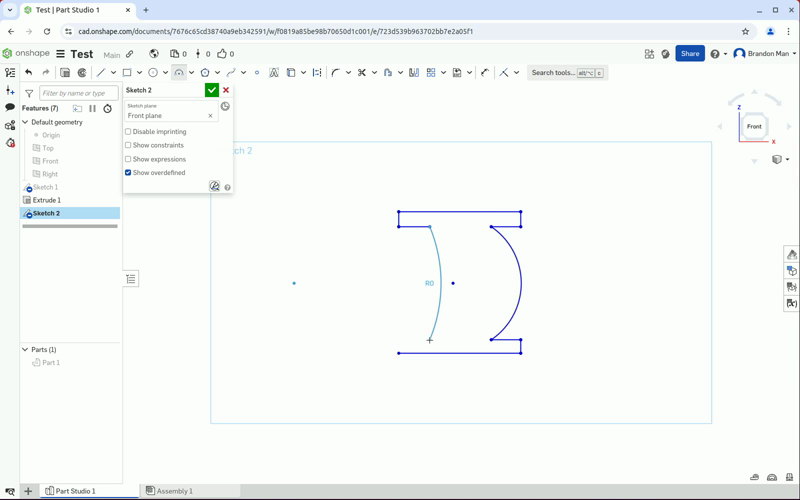
mouse_move(398, 283)
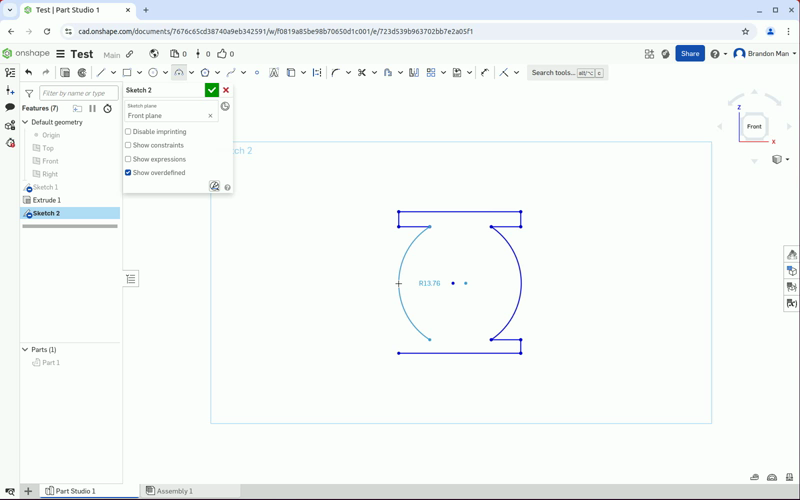
click(398, 283)
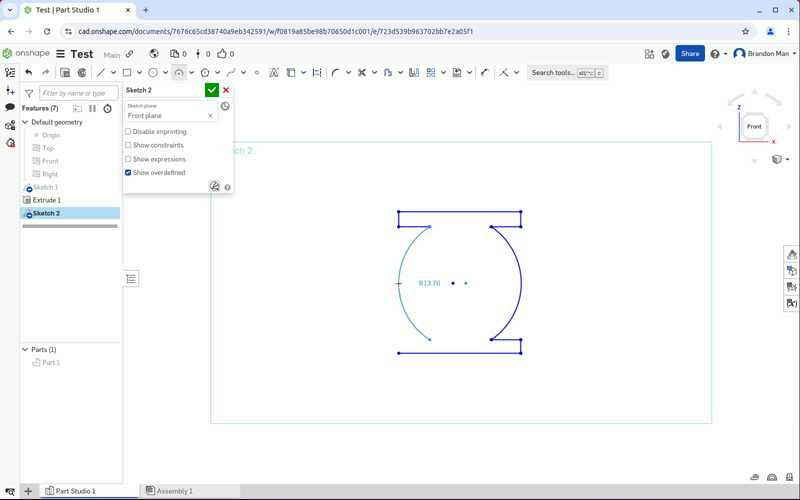
key_up(shift)
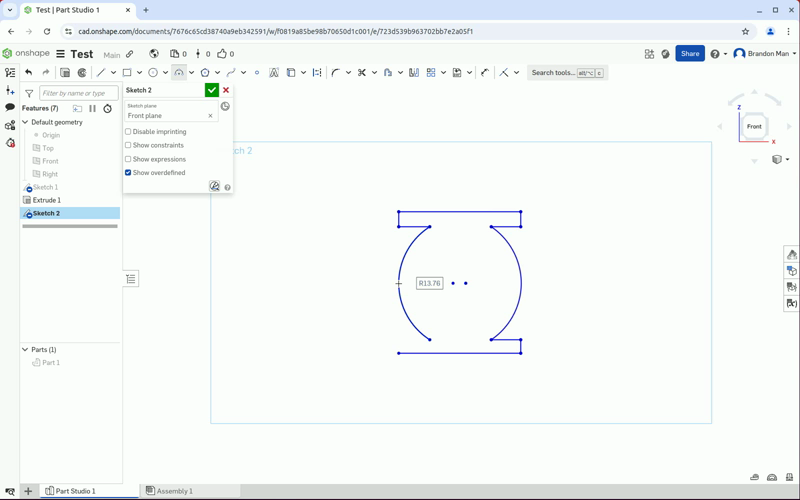
key(esc)
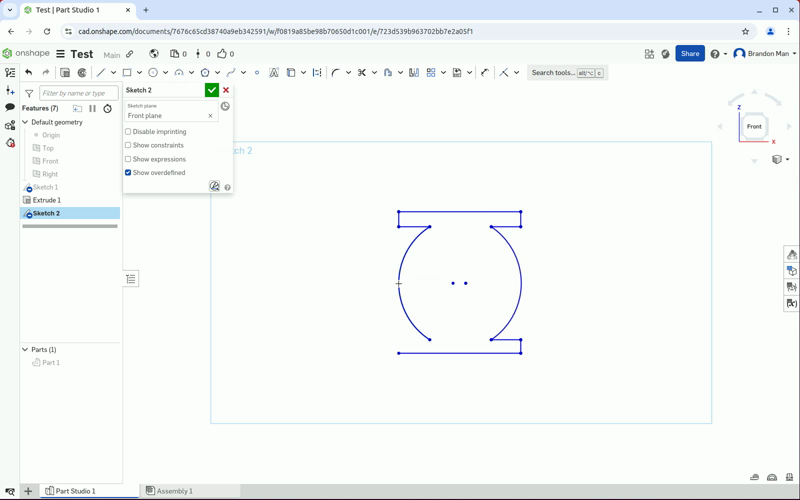
key(l)
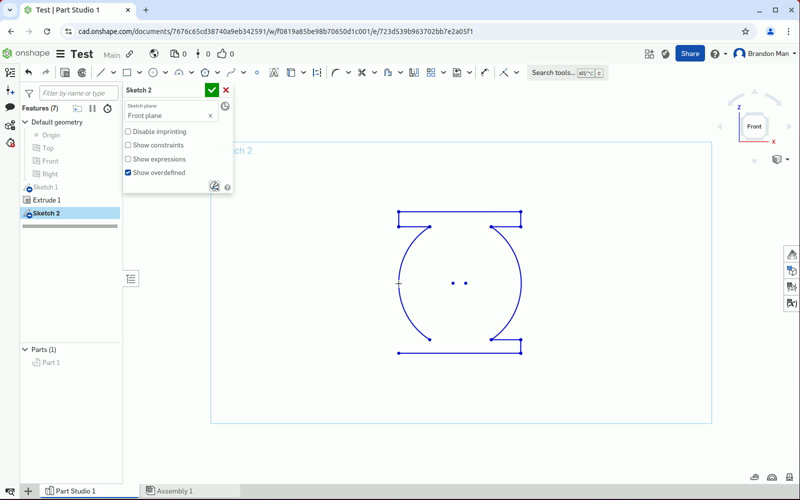
mouse_move(429, 339)
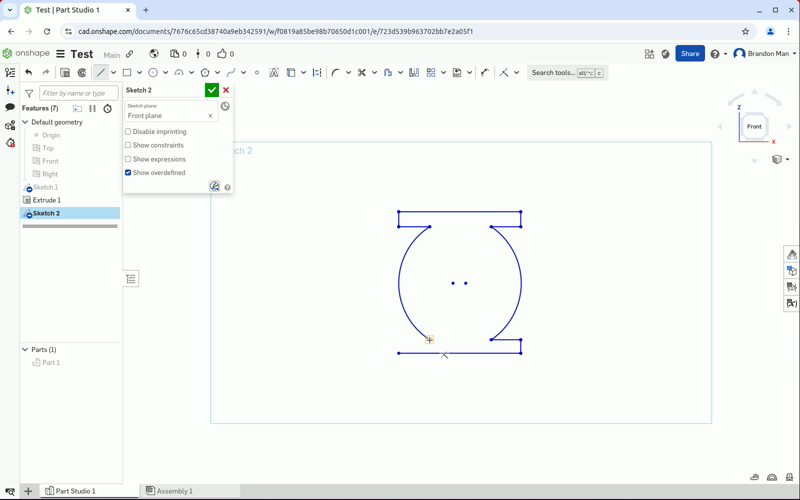
click(429, 339)
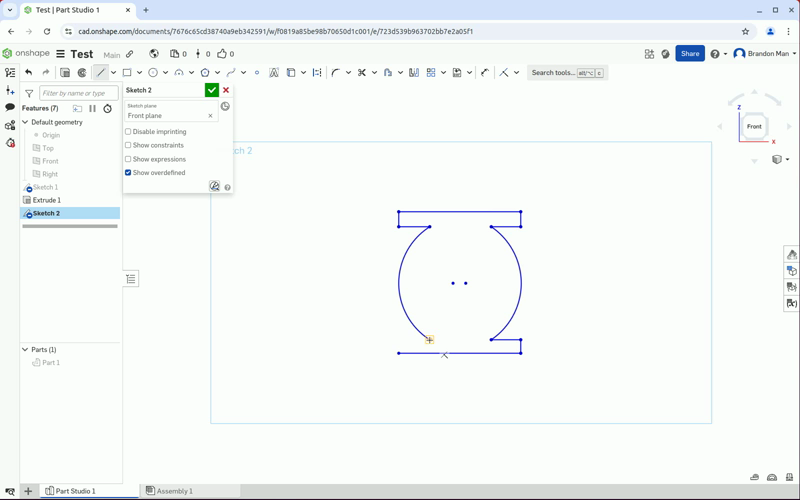
key_down(shift)
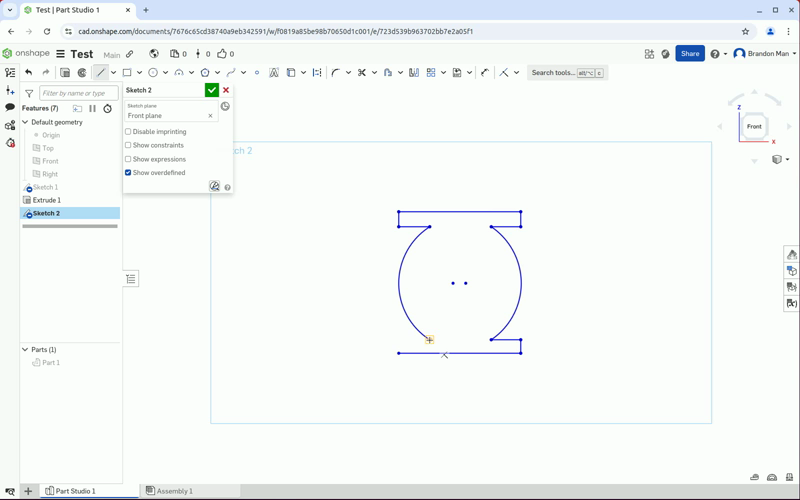
mouse_move(459, 339)
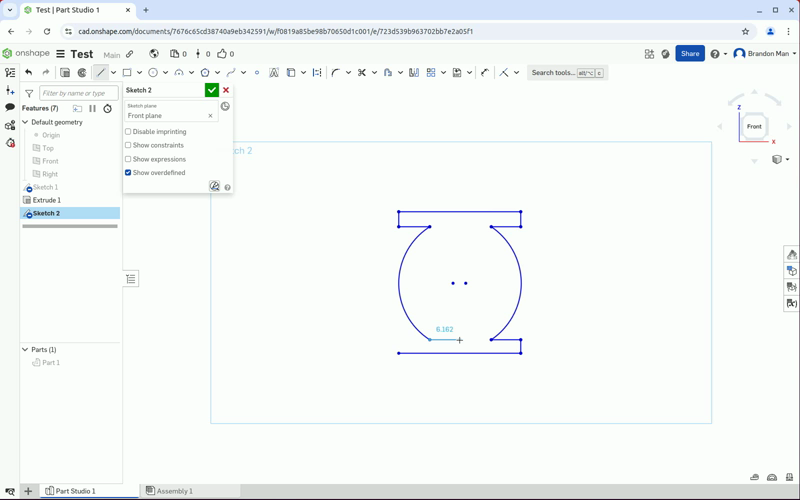
mouse_move(398, 339)
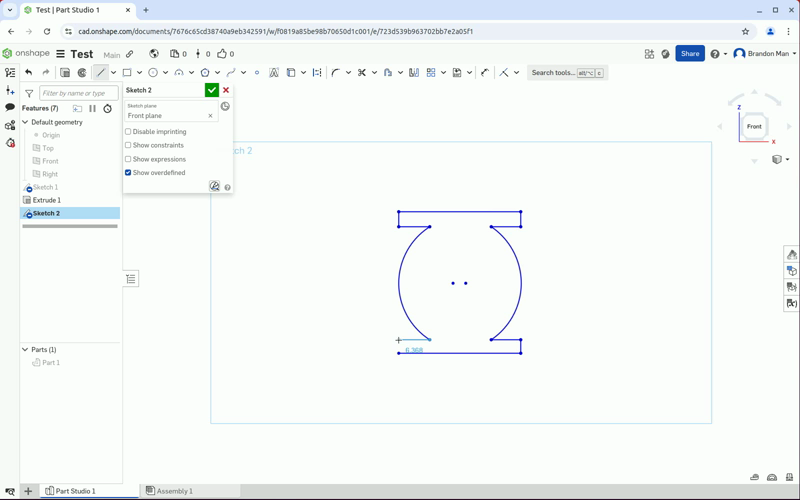
click(398, 339)
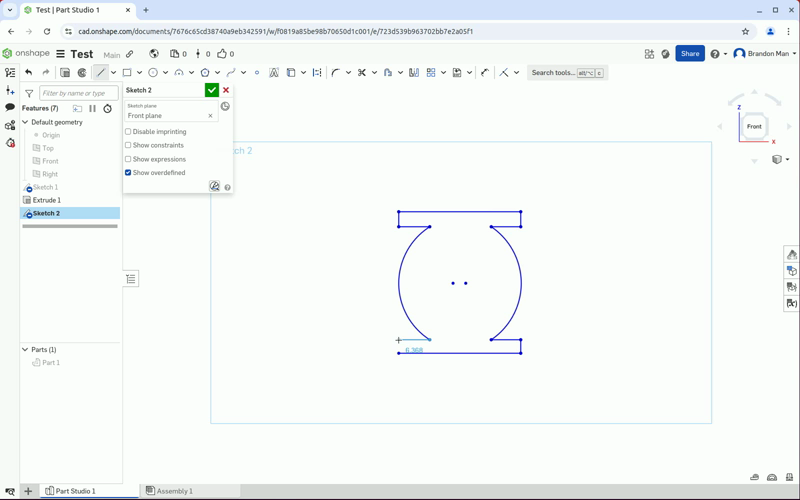
key_up(shift)
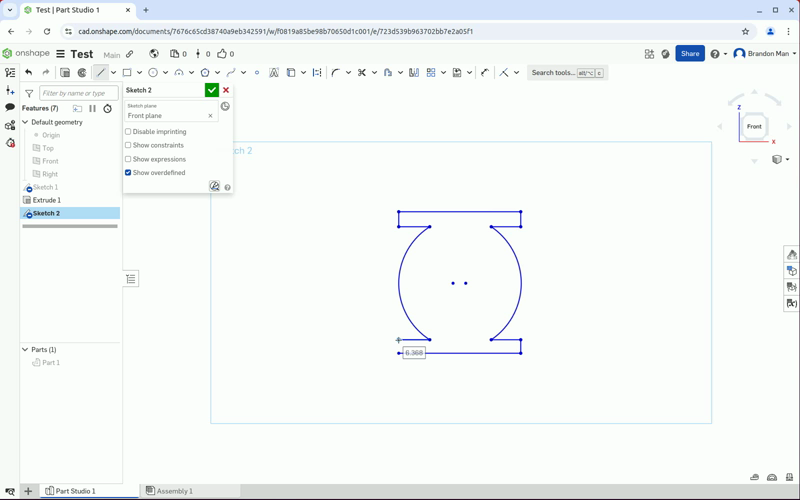
mouse_move(428, 339)
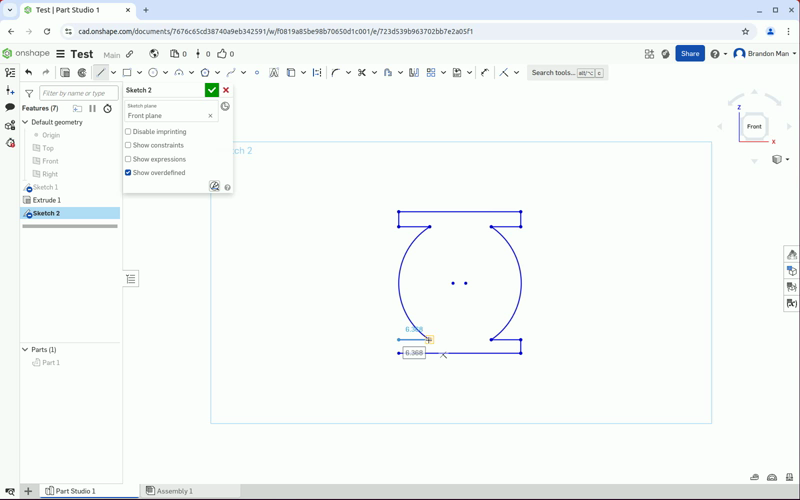
key_down(shift)
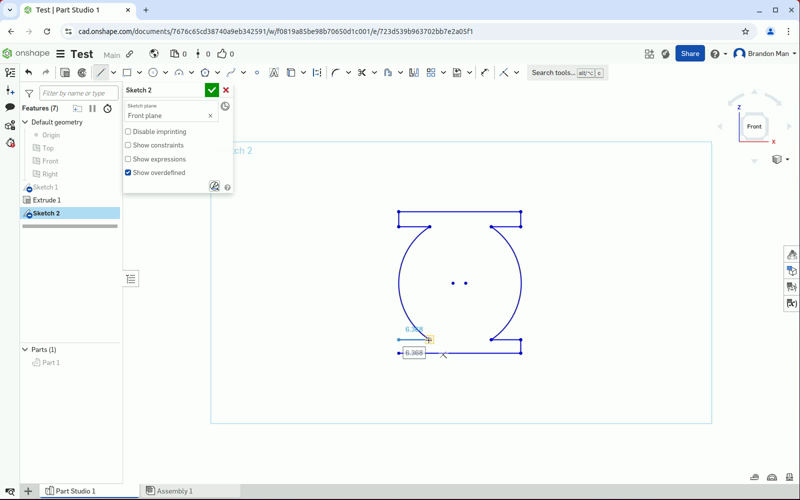
mouse_move(398, 353)
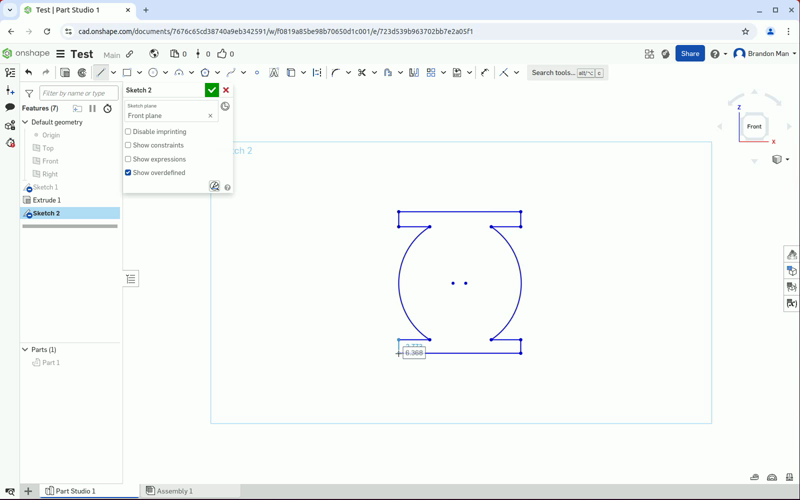
key_up(shift)
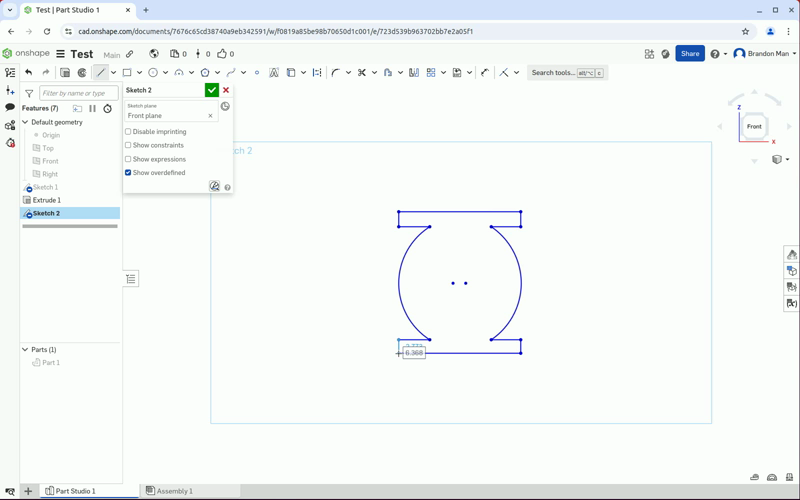
click(398, 353)
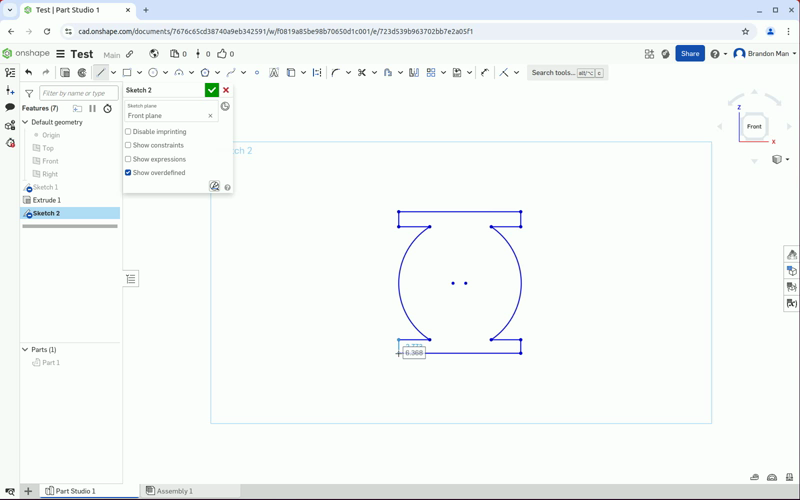
key(esc)
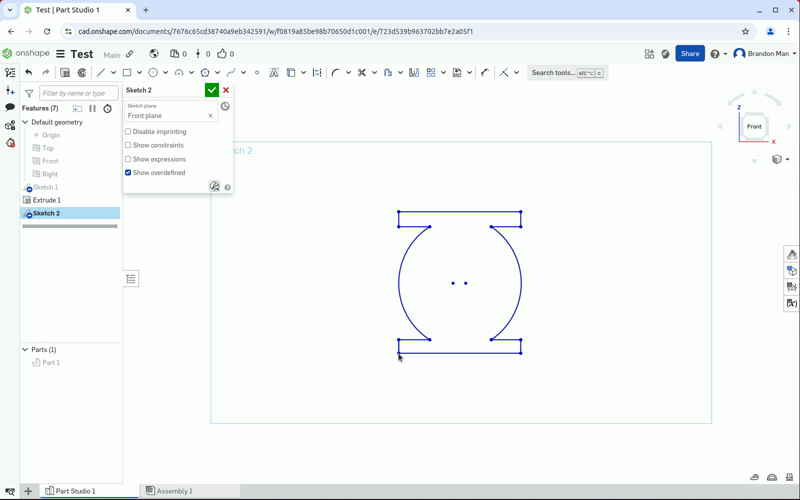
key(c)
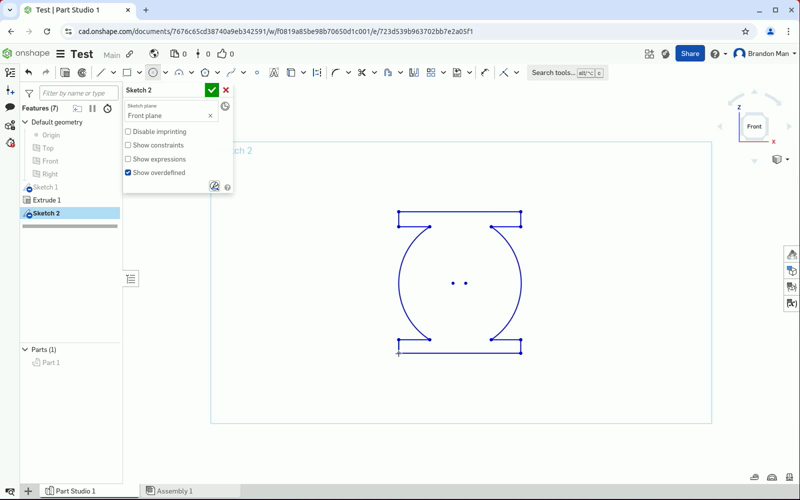
key_down(shift)
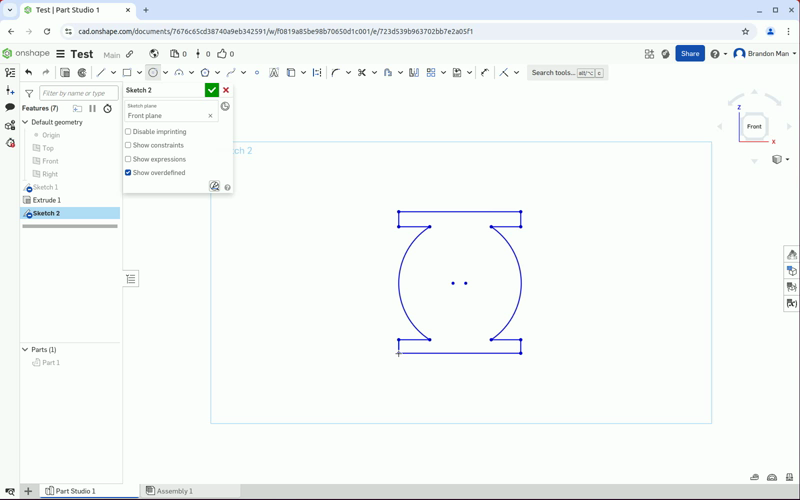
mouse_move(459, 283)
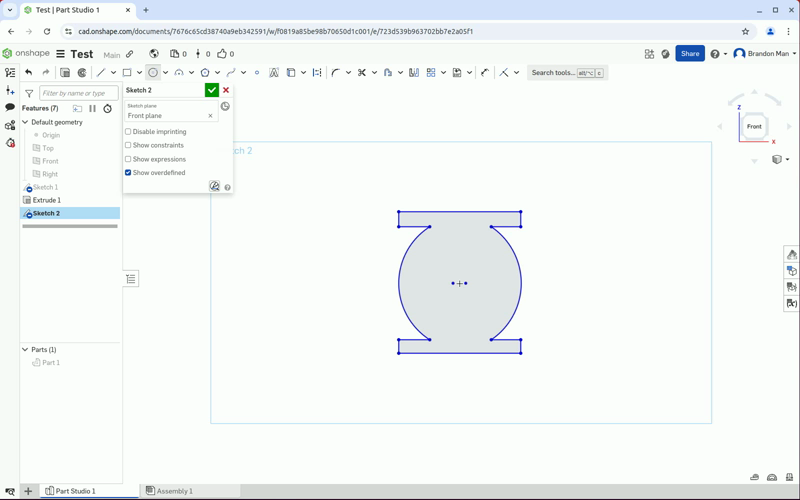
click(459, 283)
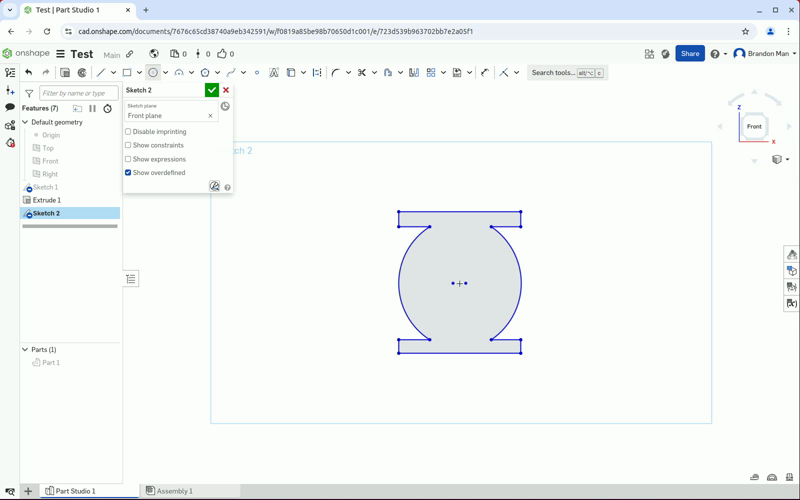
key_up(shift)
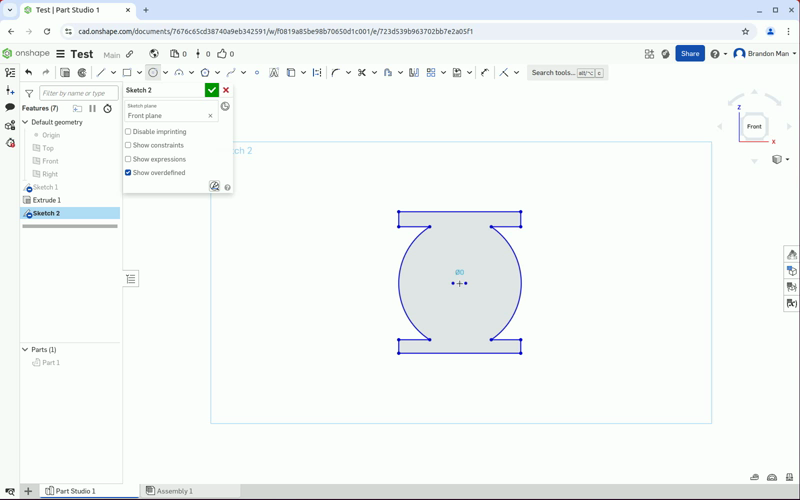
mouse_move(506, 283)
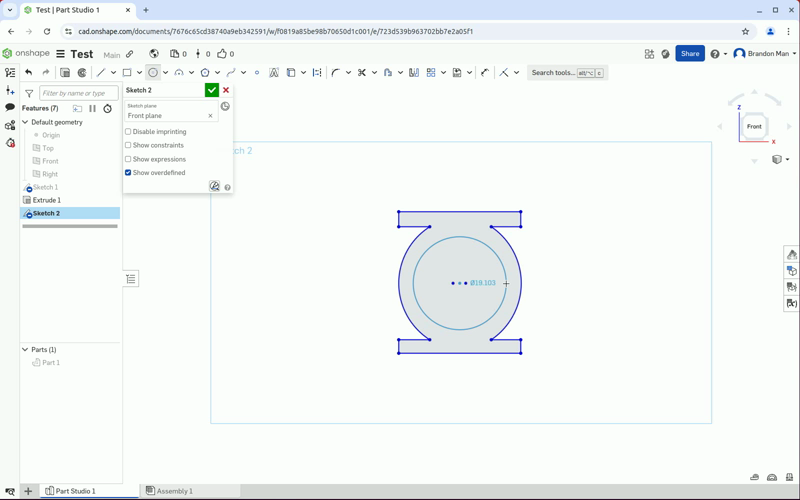
click(506, 283)
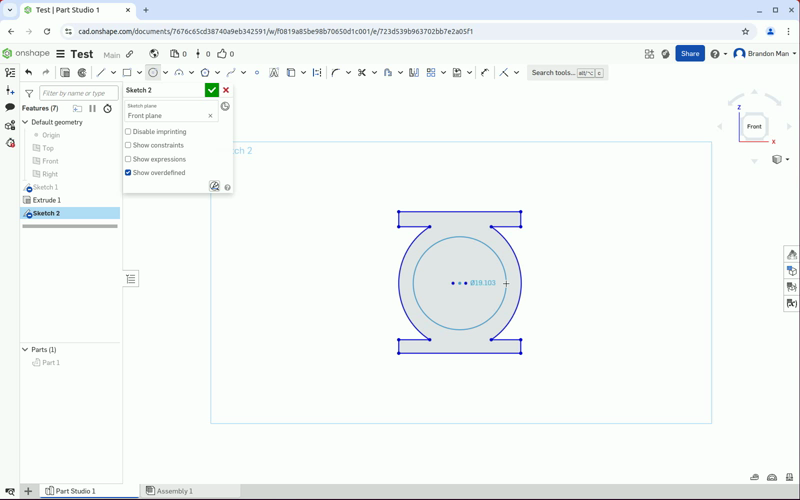
key(esc)
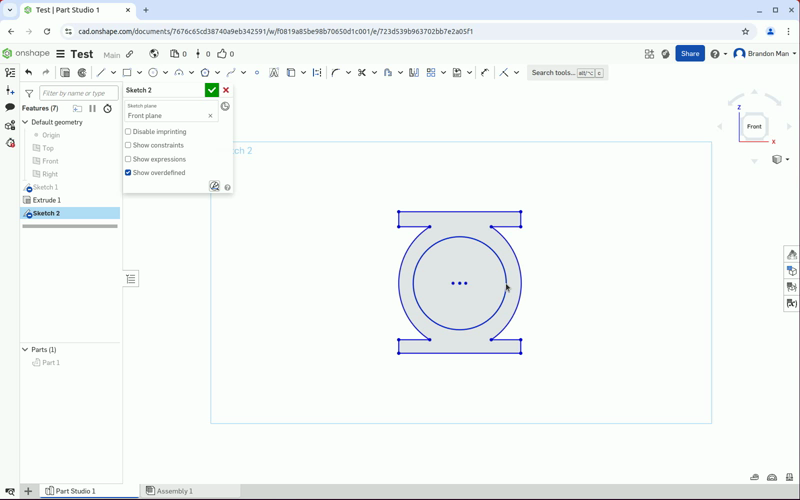
mouse_move(416, 317)
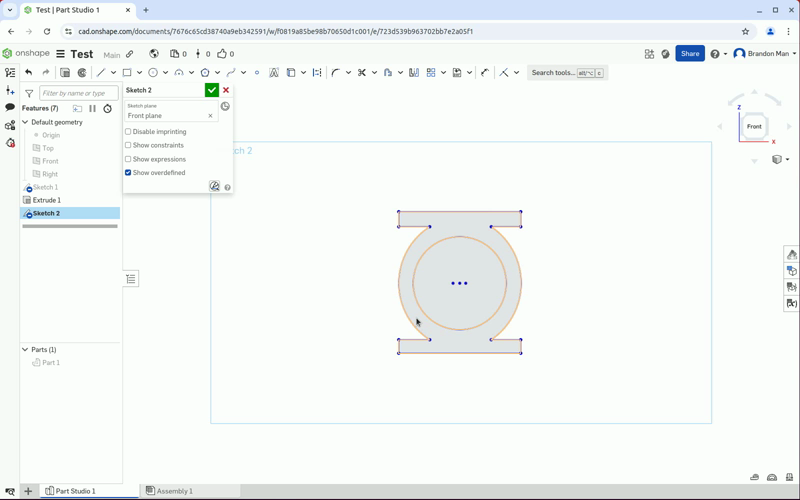
click(416, 317)
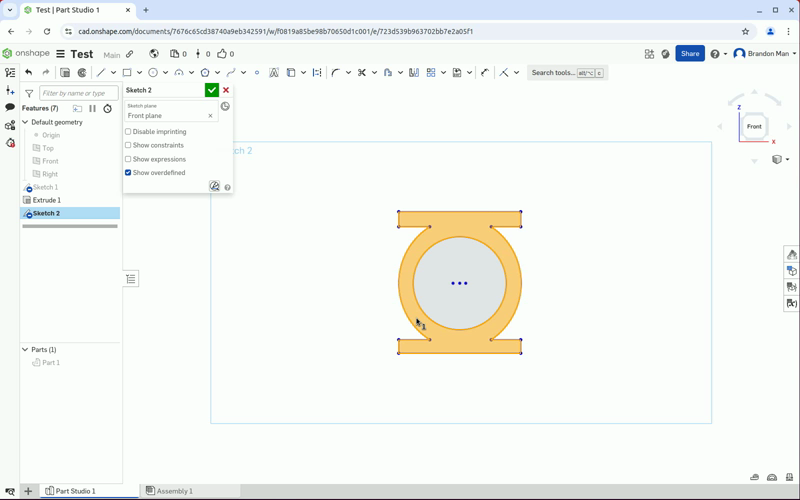
mouse_move(73, 352)
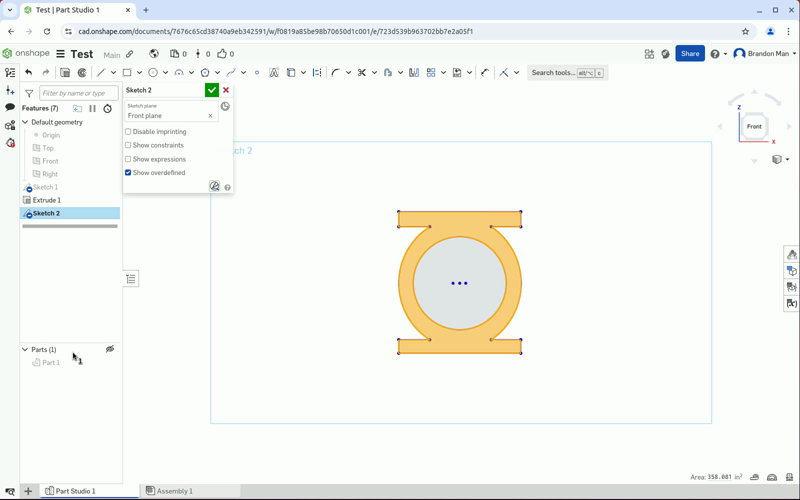
key(shift+y)
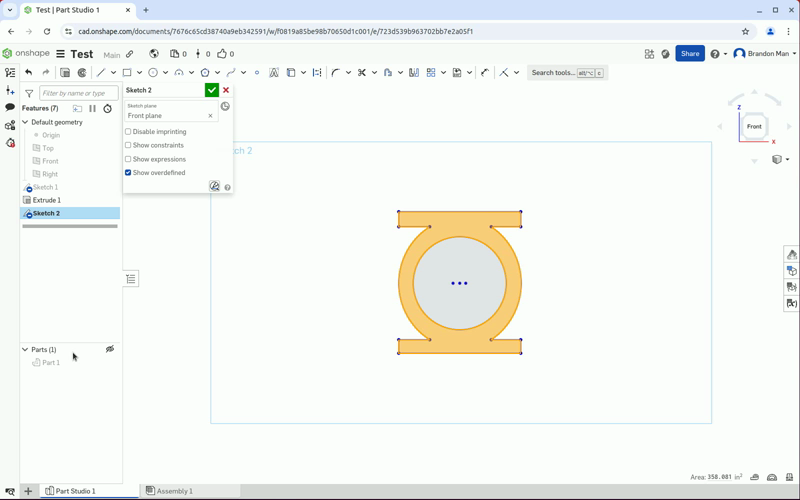
key(shift+e)
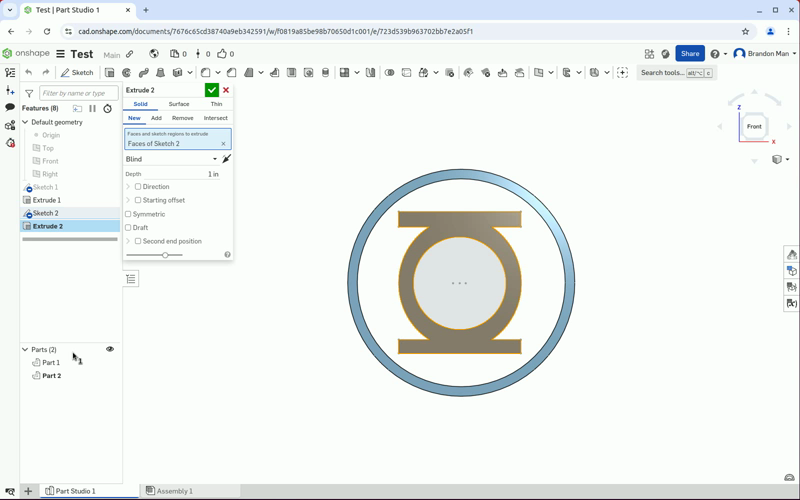
mouse_move(143, 106)
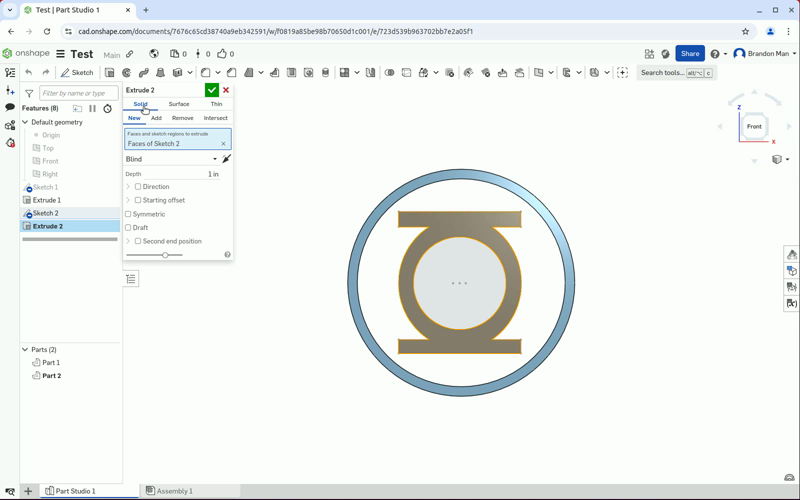
click(143, 106)
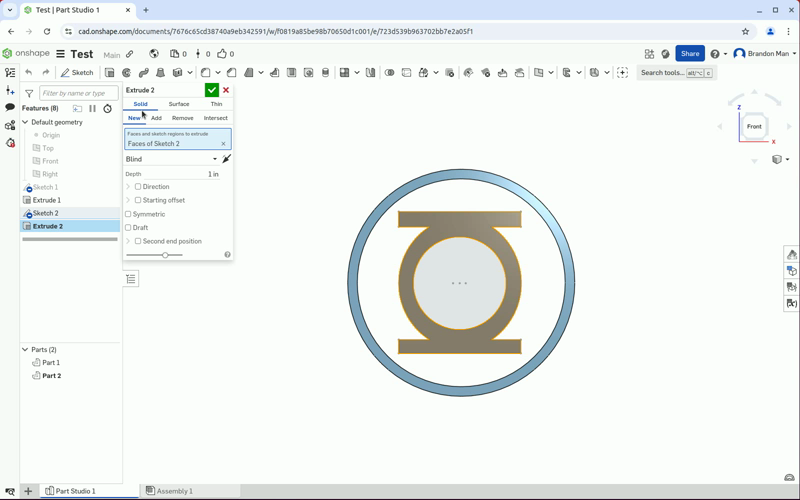
mouse_move(137, 120)
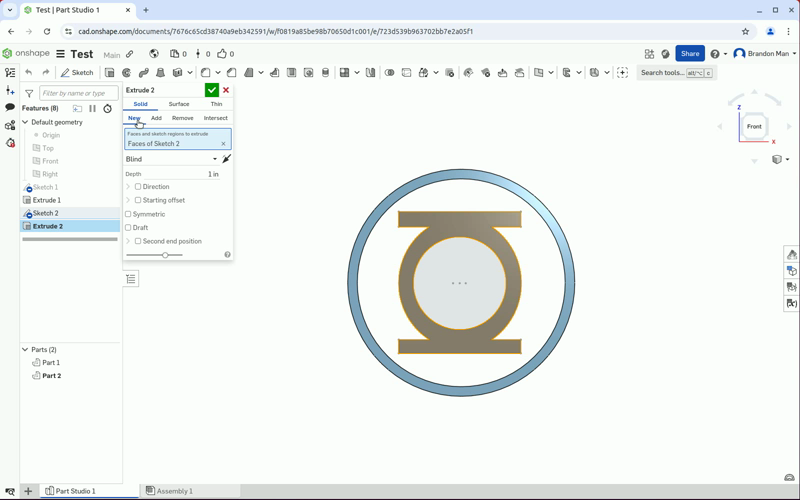
click(137, 120)
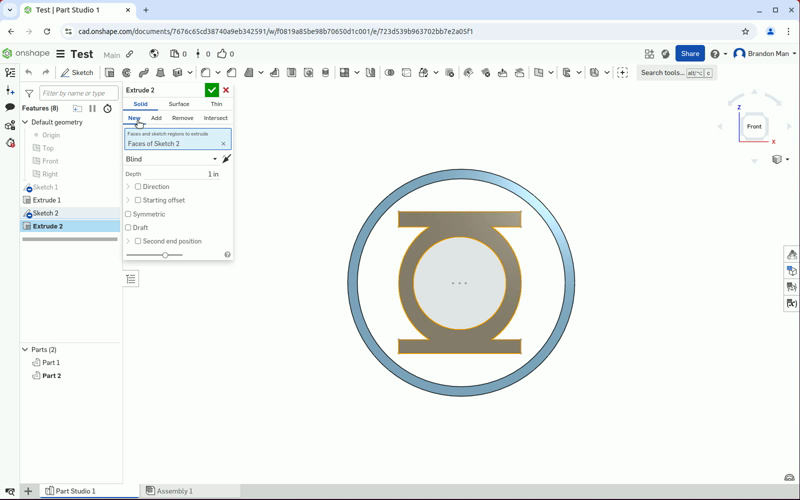
key(tab, 4)
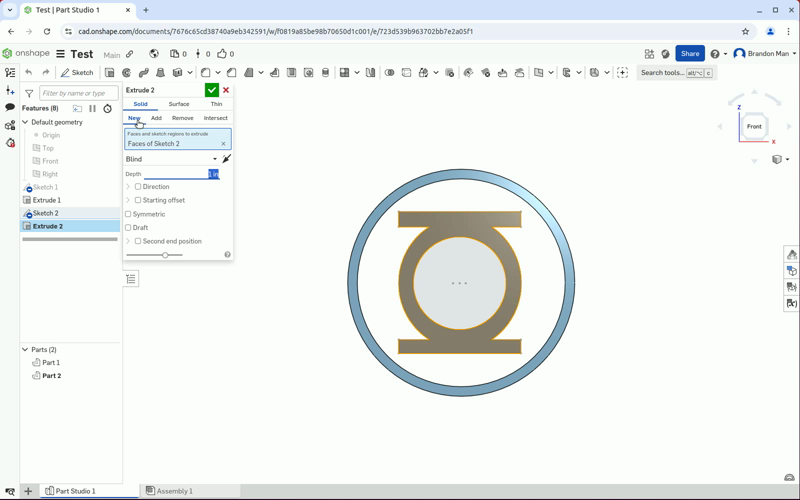
text(6.258)
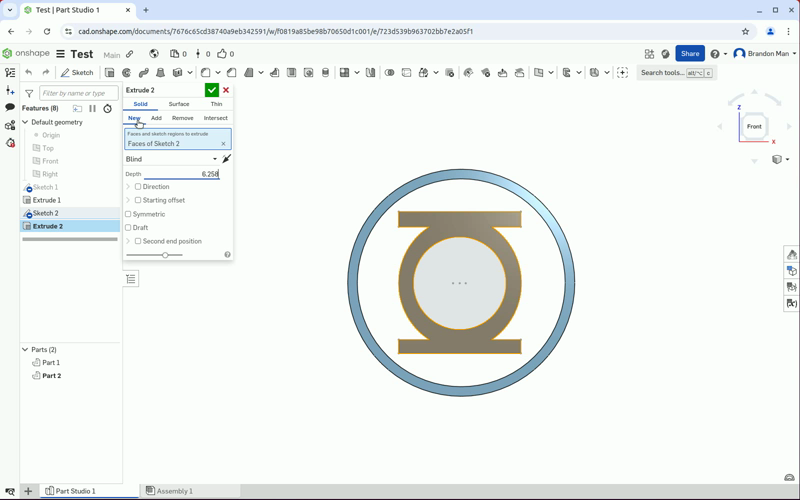
key(enter)
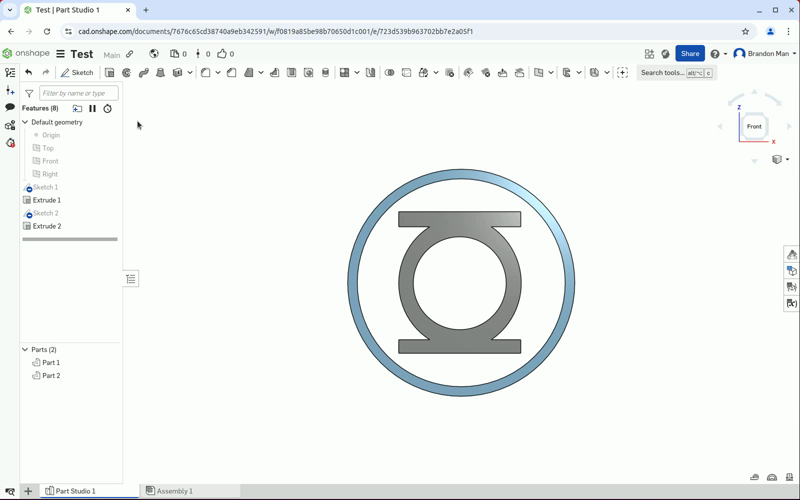
key(shift+h)
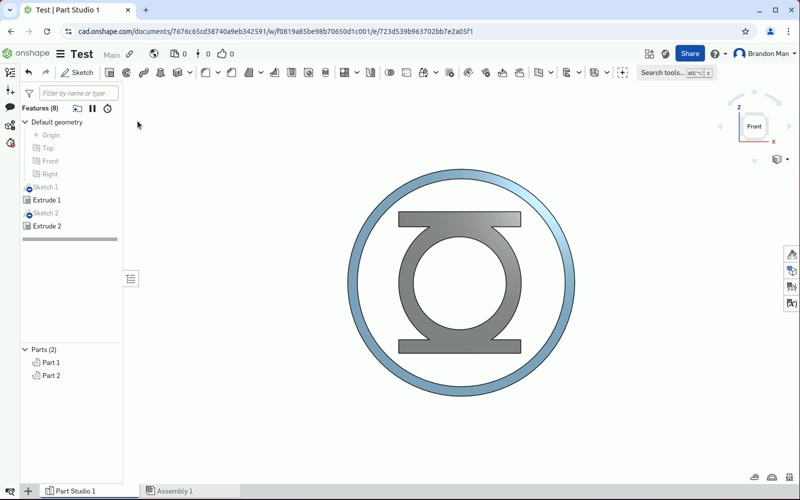
key(shift+h)
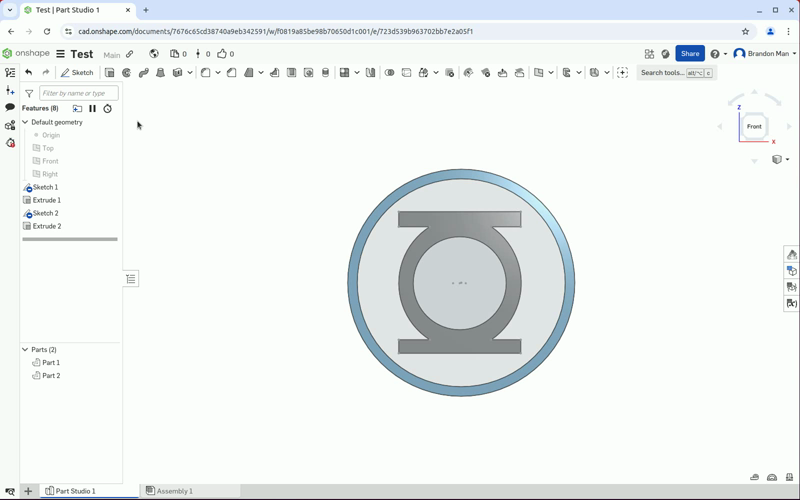
key(shift+7)
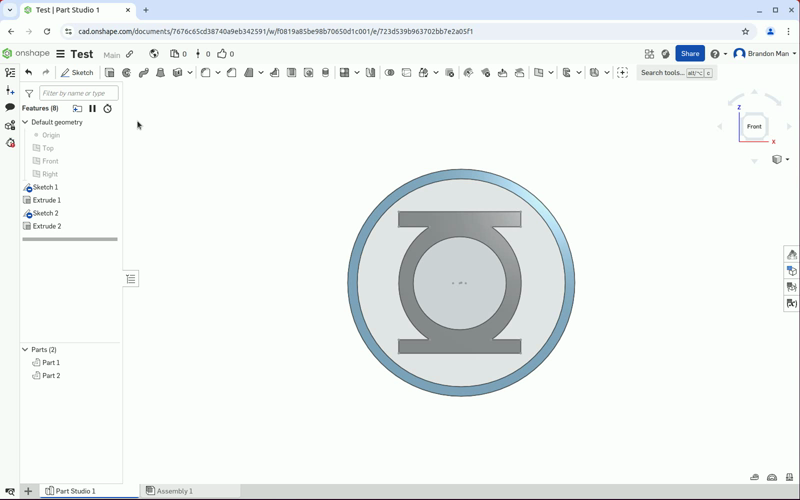
key(left, 2)
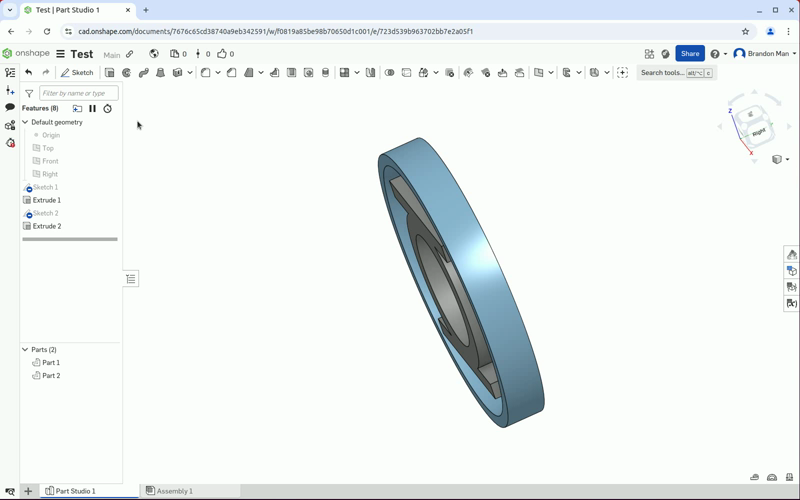
key(down, 2)
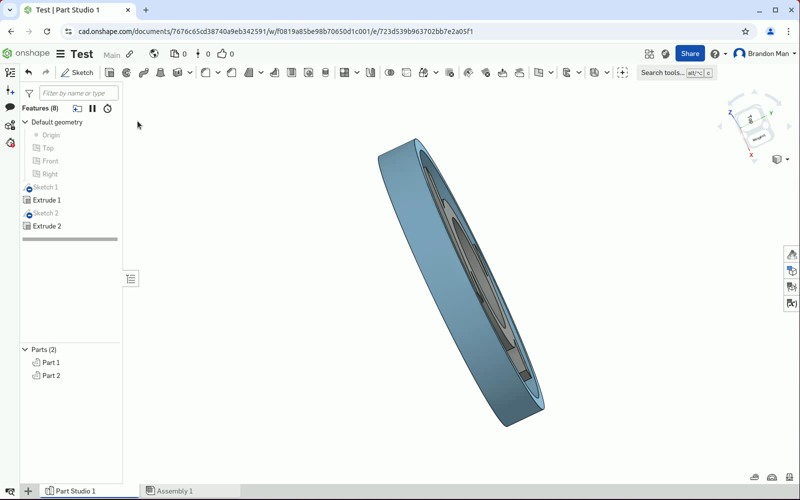
key(up, 2)
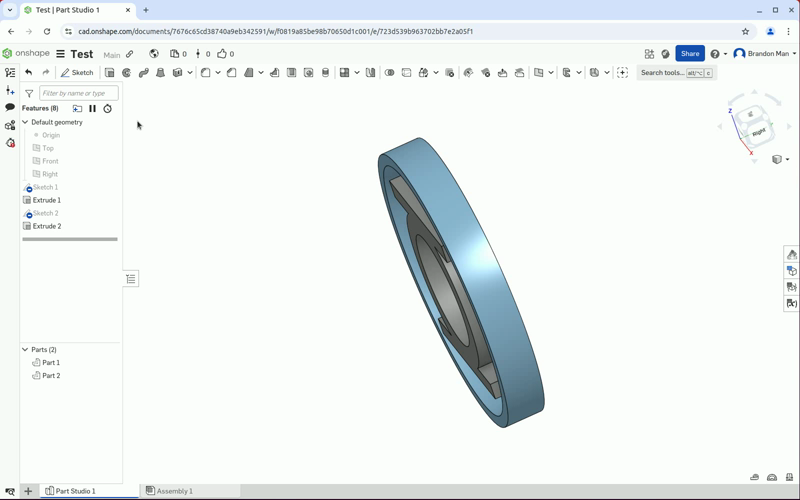
key(right, 2)
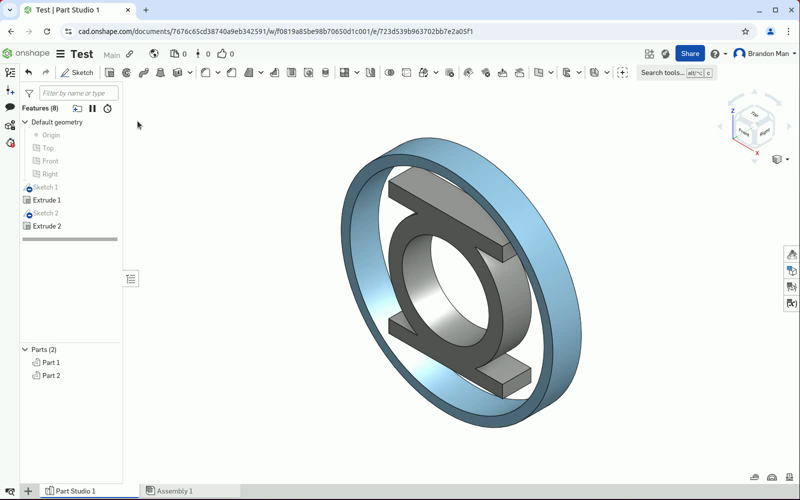
mouse_move(73, 189)
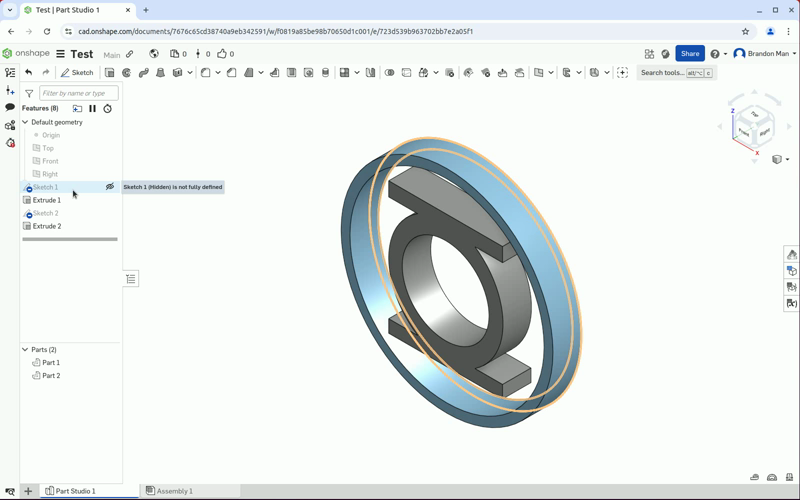
click(73, 189)